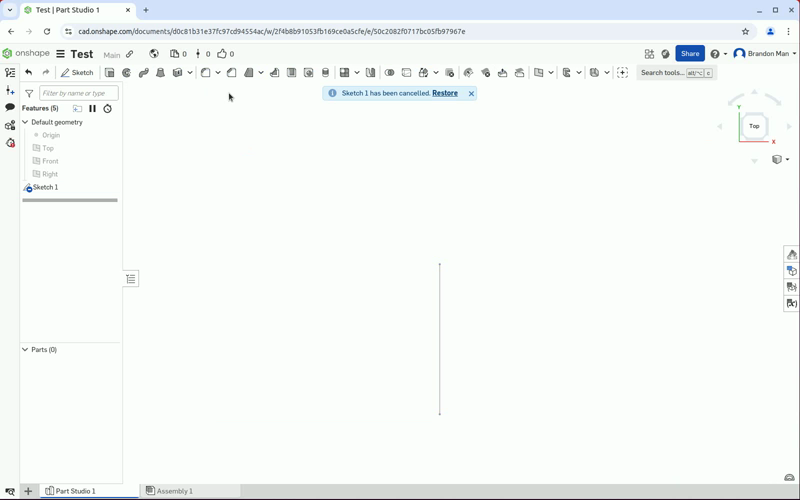
key(shift+h)
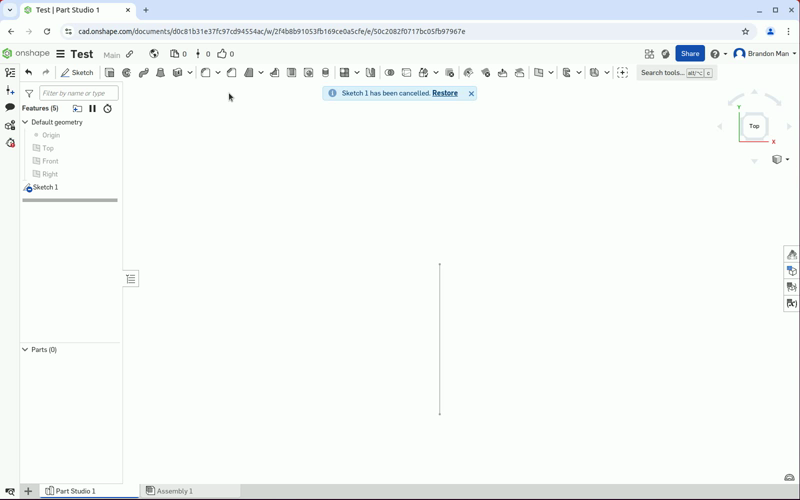
key(shift+s)
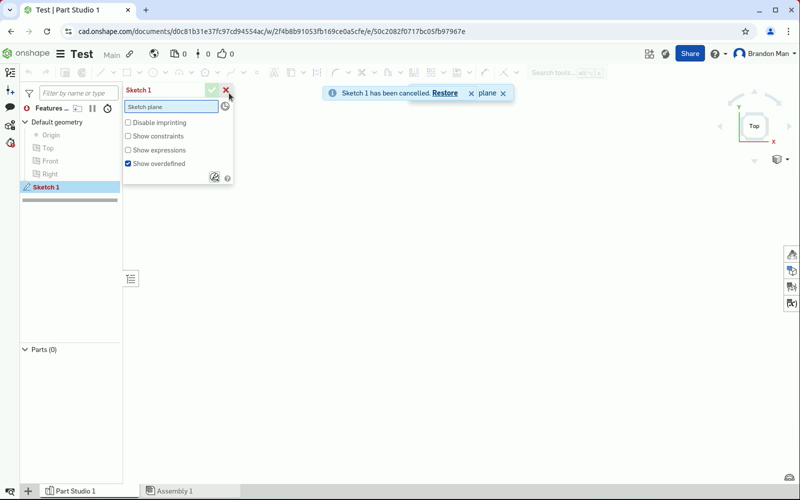
mouse_move(73, 150)
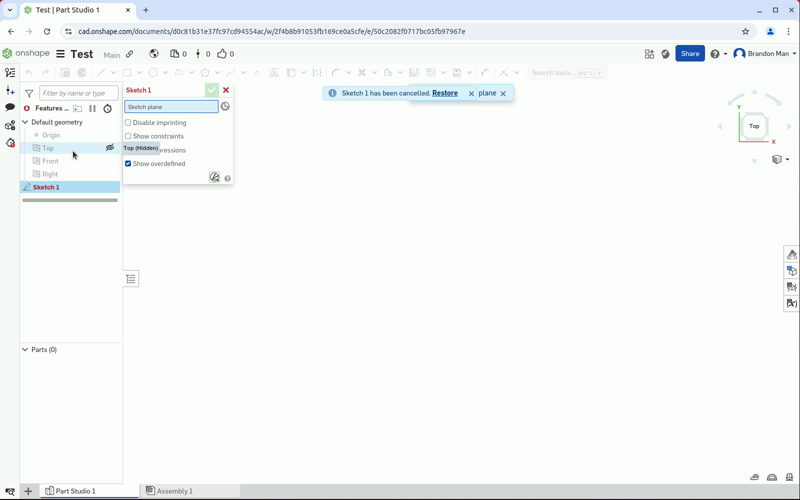
click(73, 150)
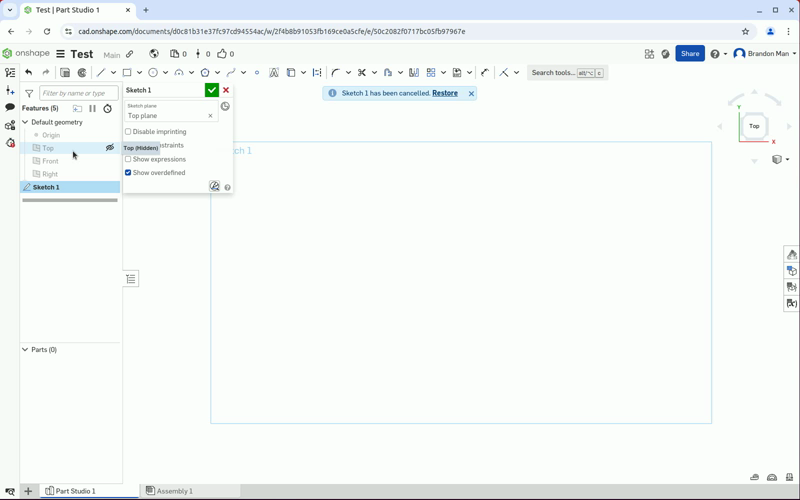
mouse_move(73, 352)
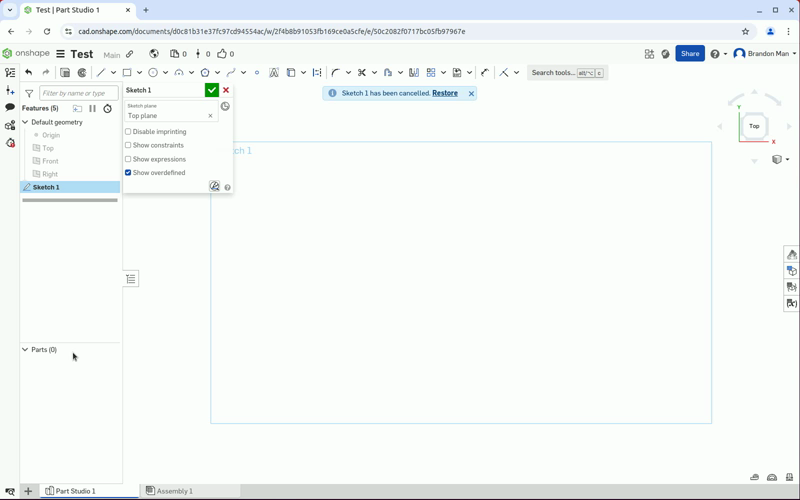
key(y)
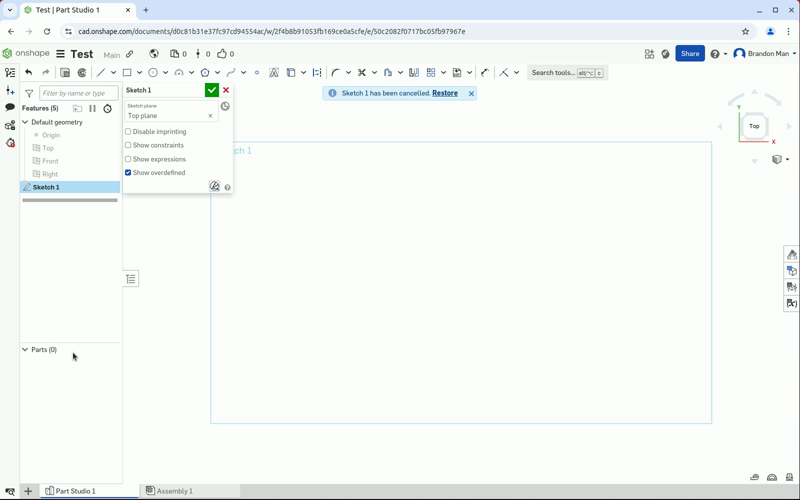
key(l)
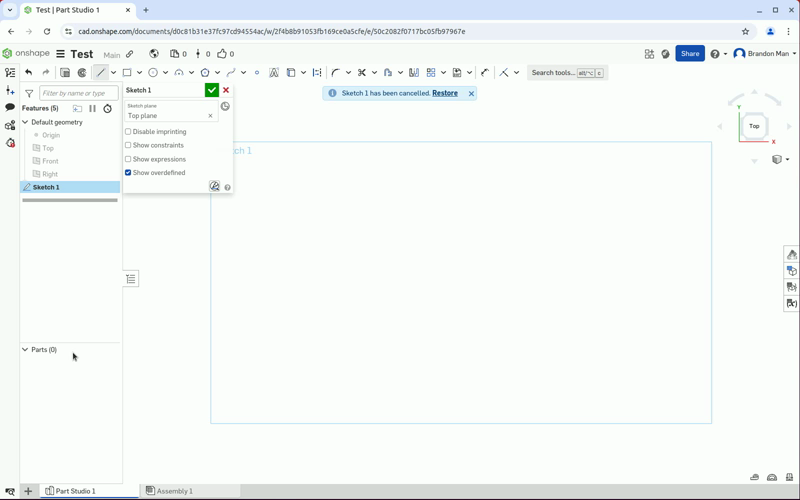
key_down(shift)
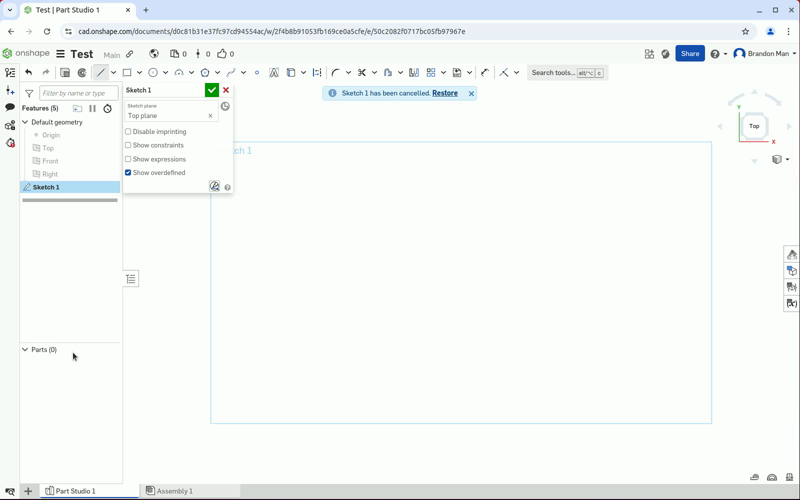
mouse_move(398, 345)
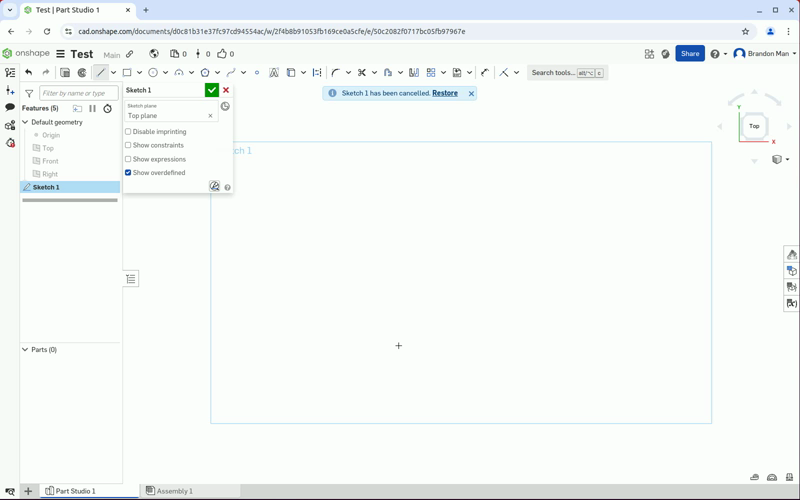
click(398, 345)
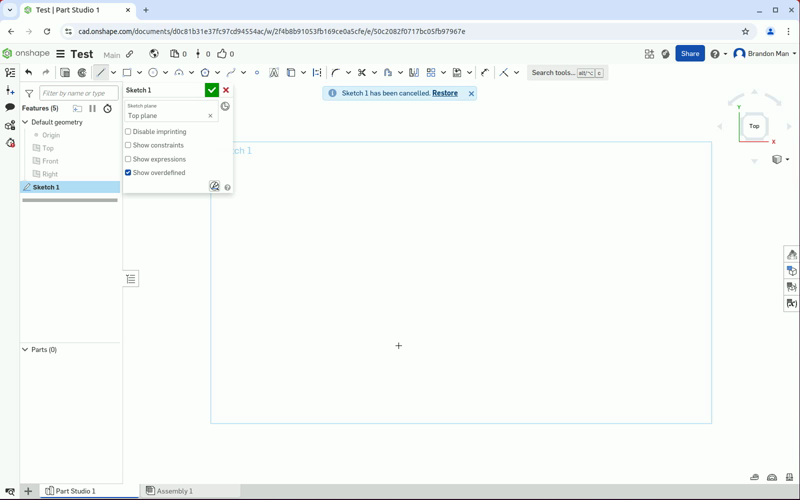
key_up(shift)
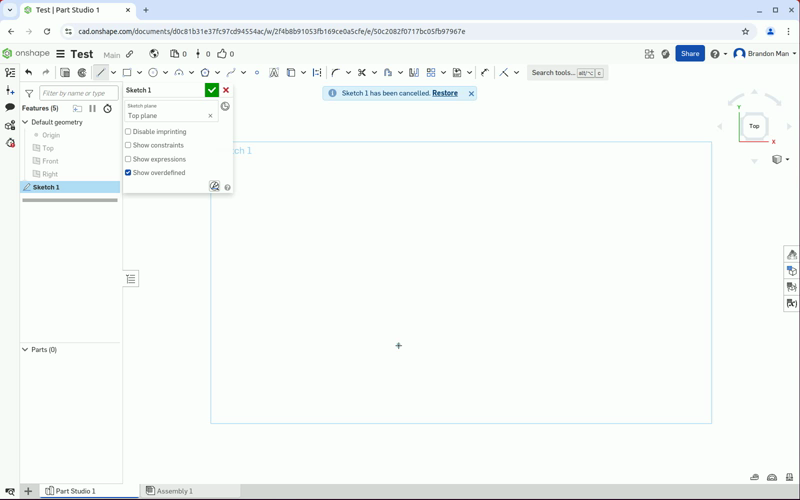
key_down(shift)
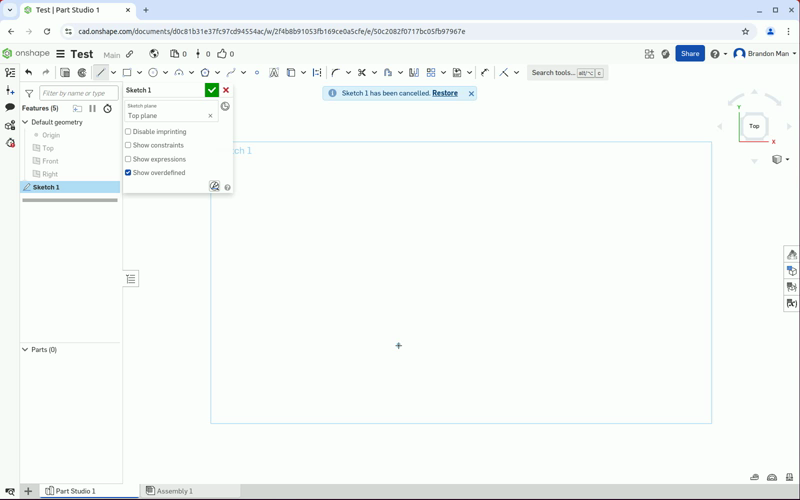
mouse_move(523, 345)
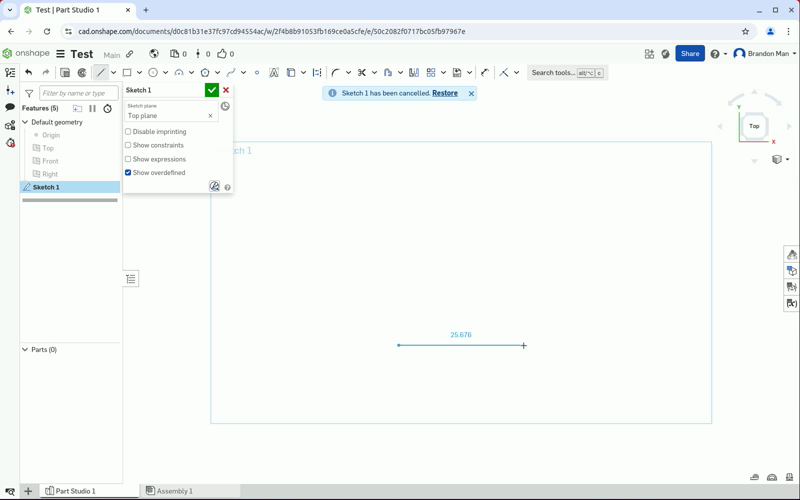
click(523, 345)
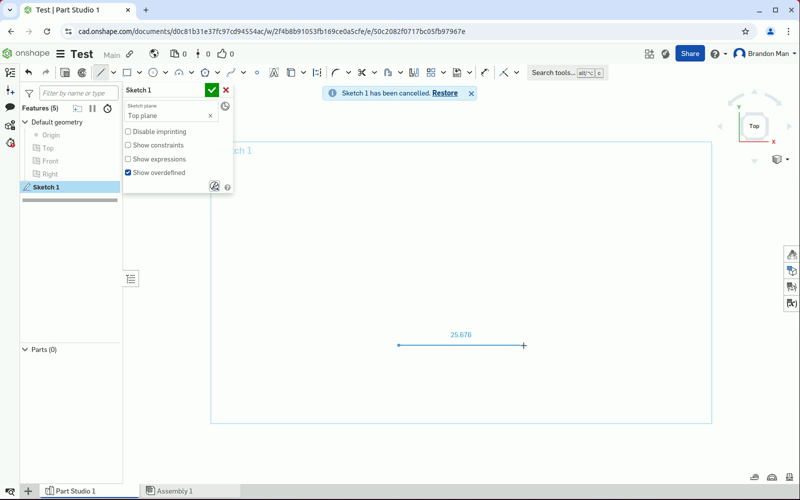
key_up(shift)
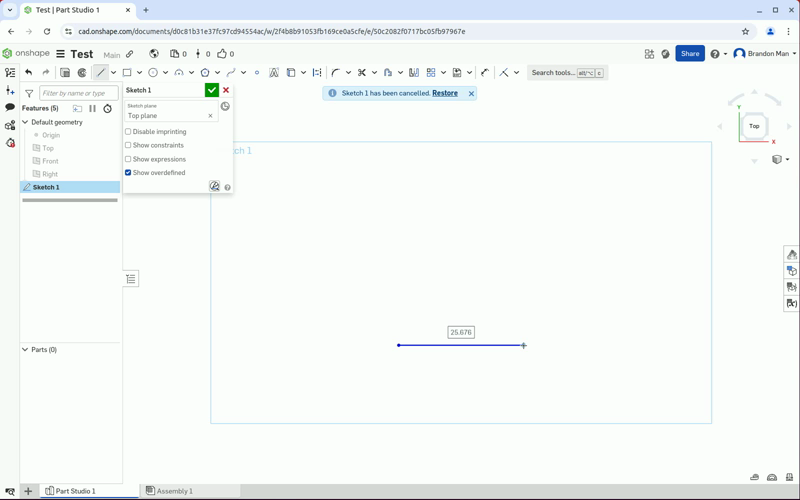
key_down(shift)
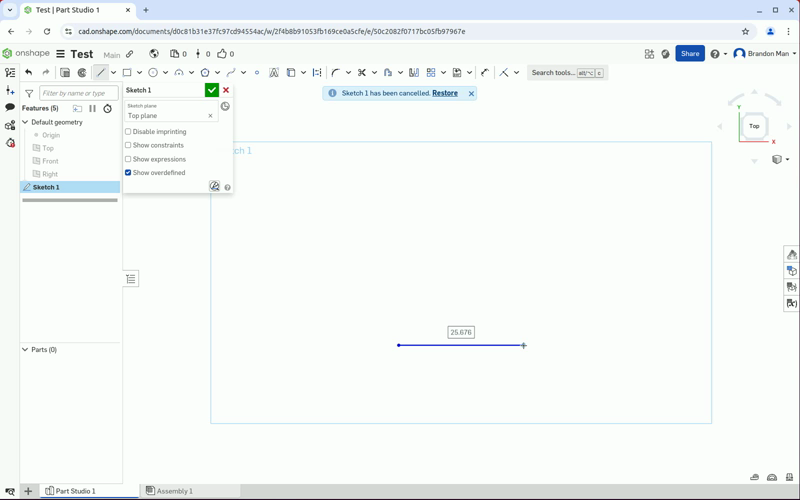
mouse_move(523, 219)
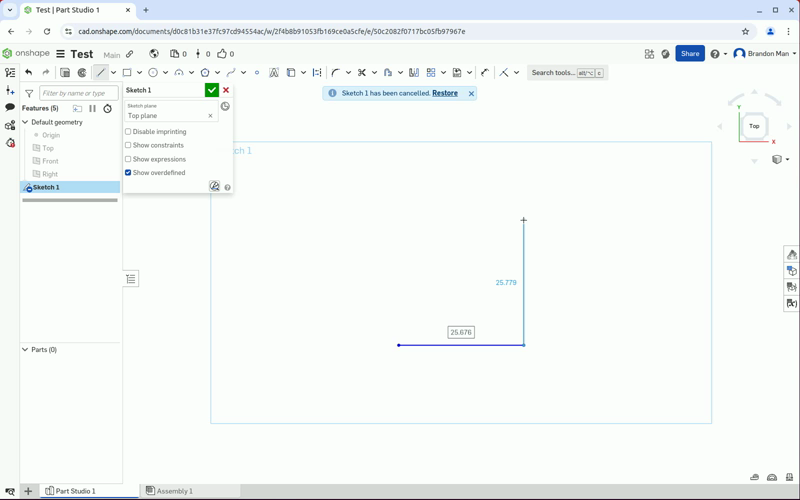
click(523, 219)
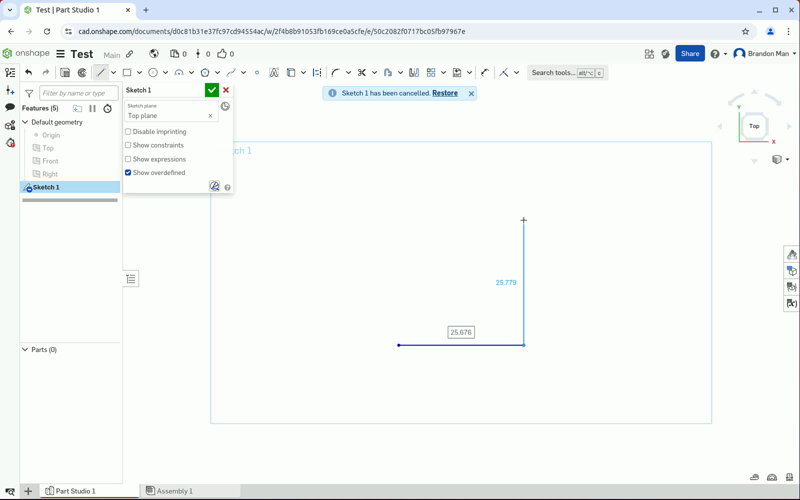
key_up(shift)
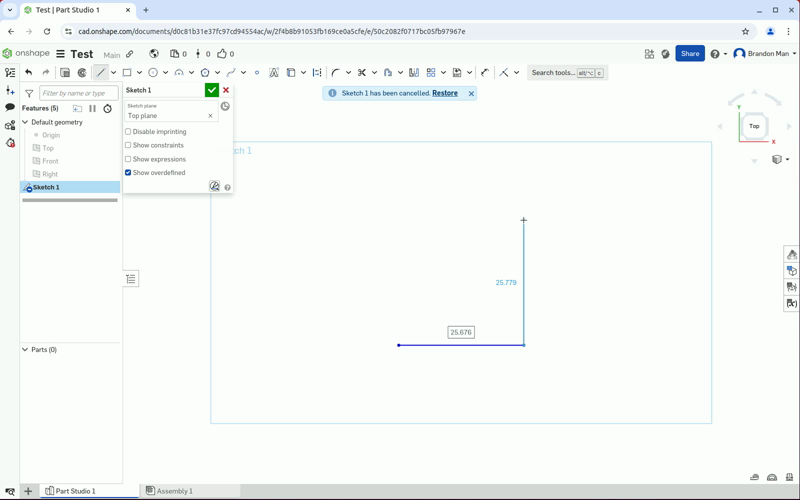
key_down(shift)
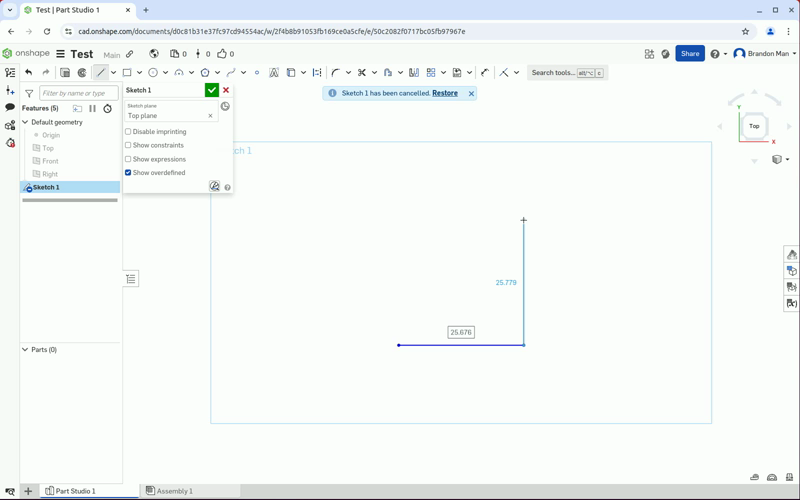
mouse_move(398, 219)
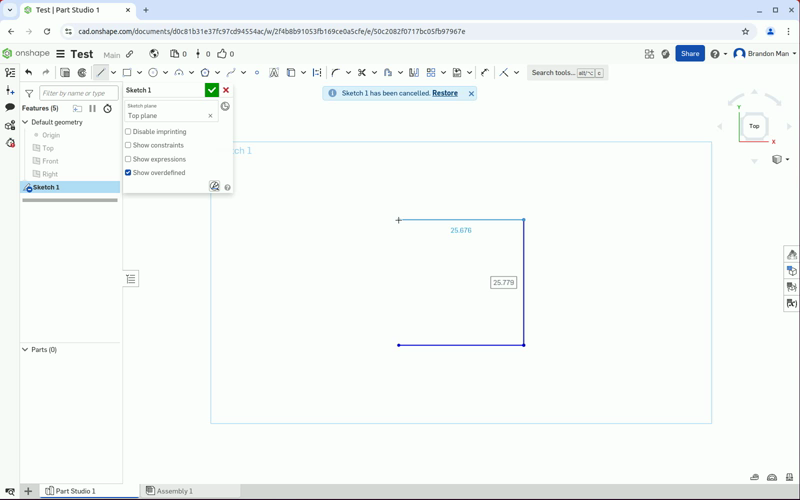
click(398, 219)
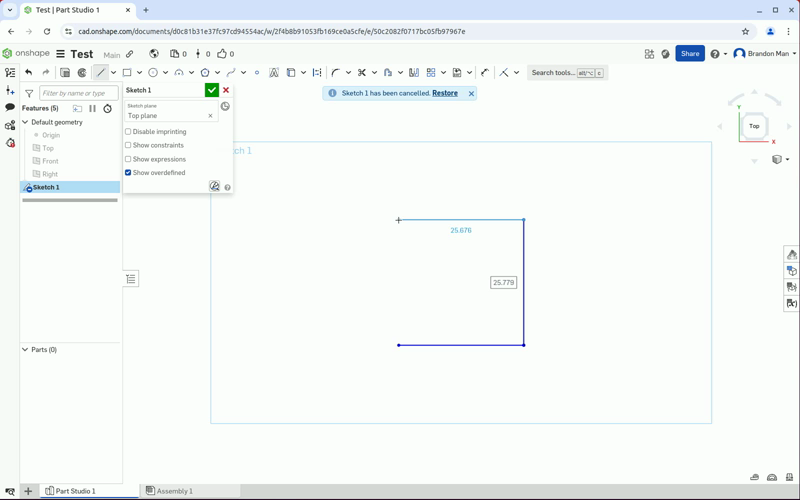
key_up(shift)
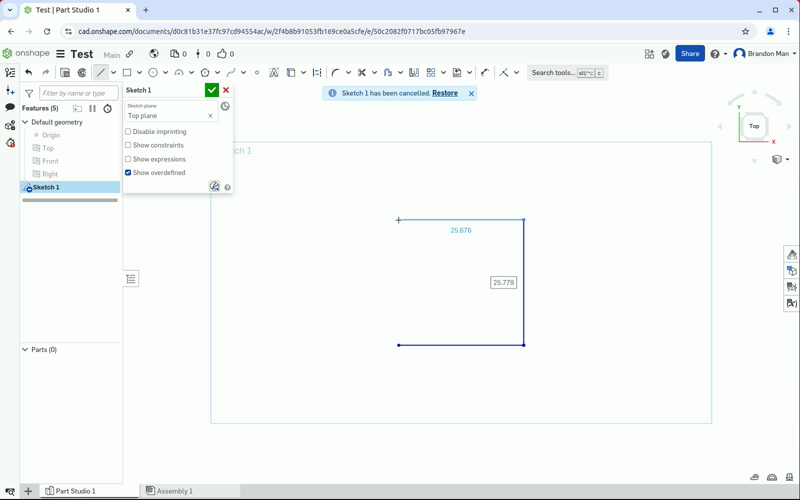
key_down(shift)
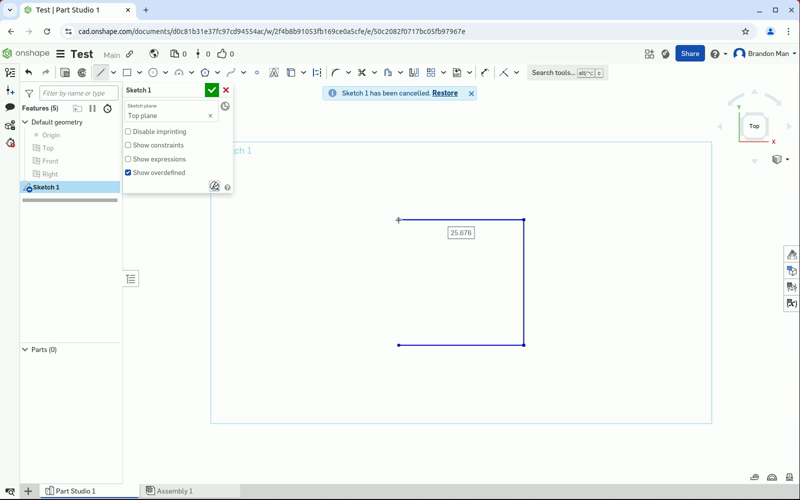
mouse_move(398, 345)
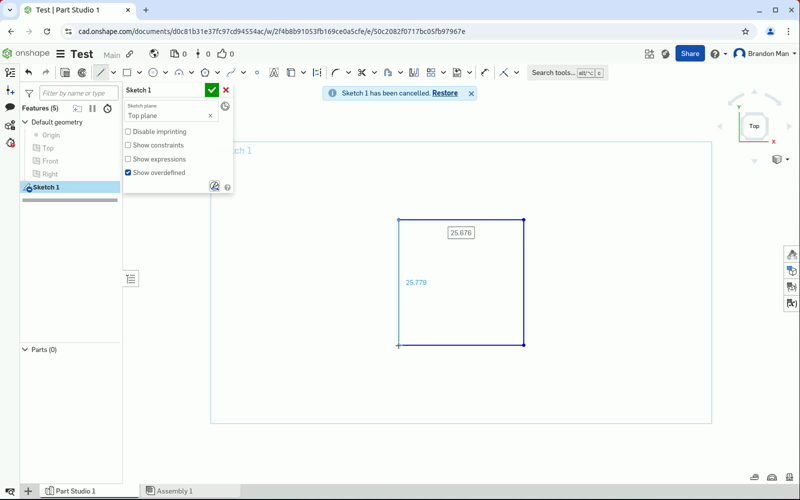
key_up(shift)
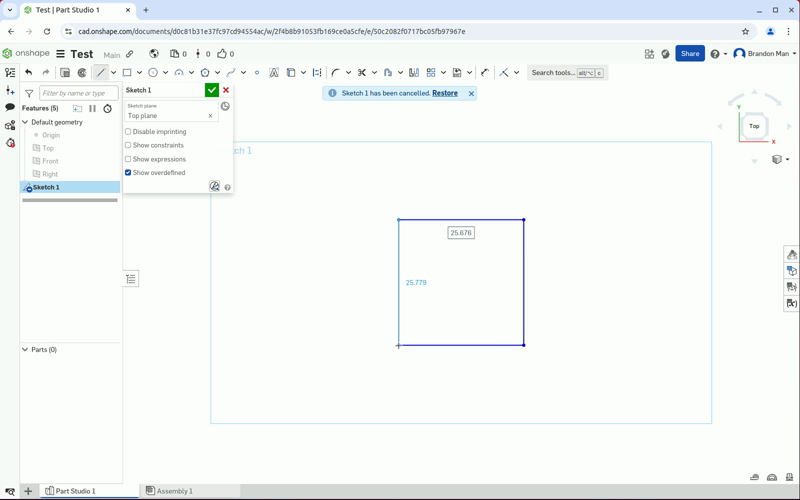
click(398, 345)
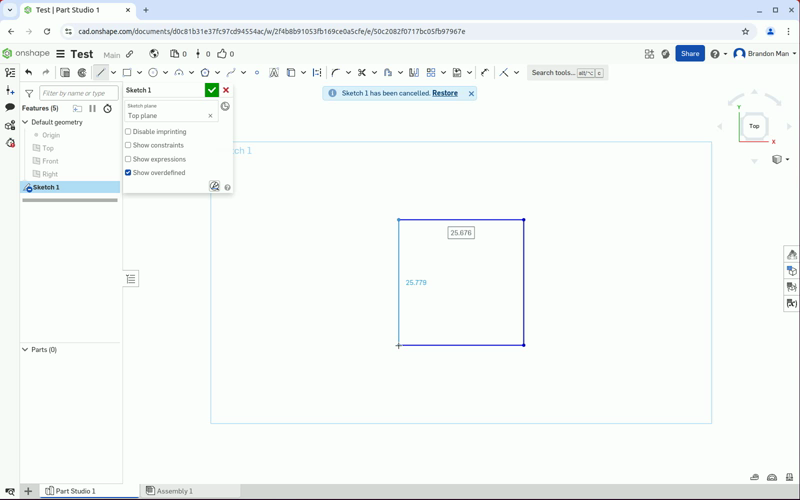
key(esc)
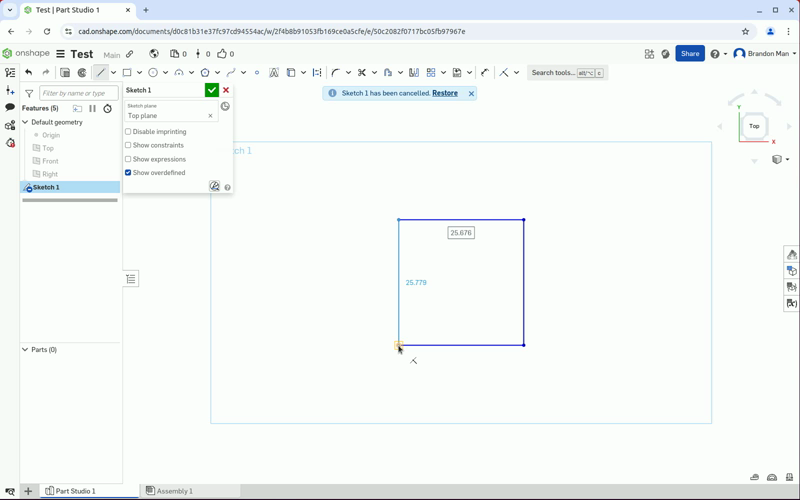
mouse_move(472, 274)
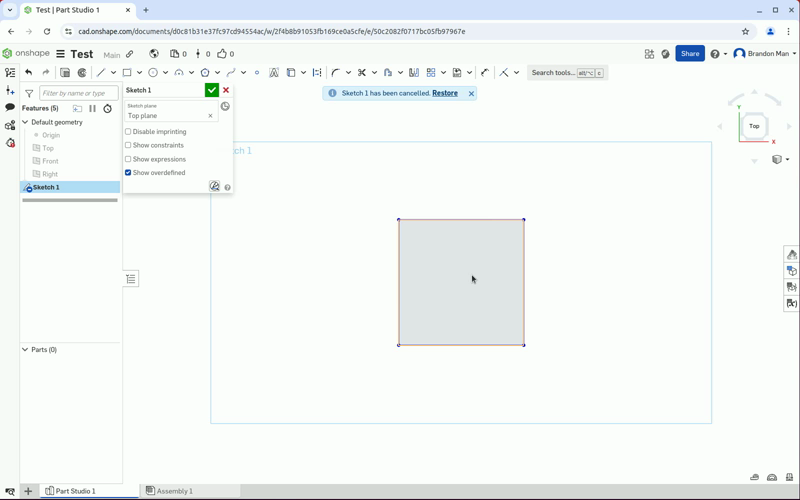
click(472, 274)
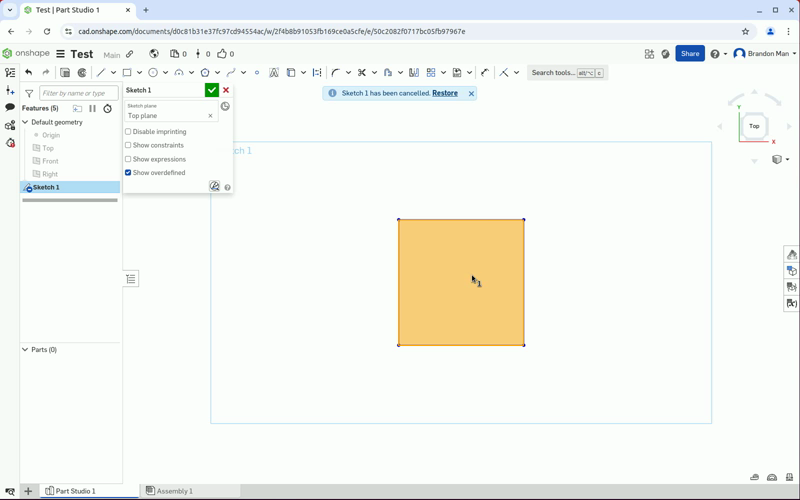
mouse_move(73, 352)
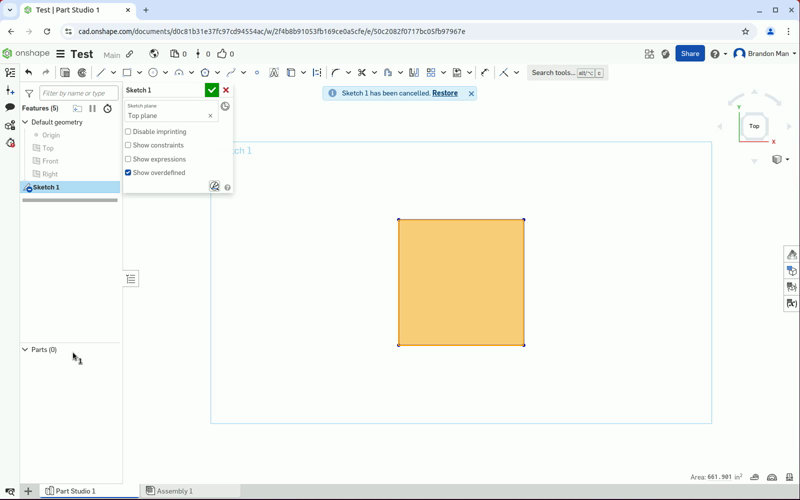
key(shift+y)
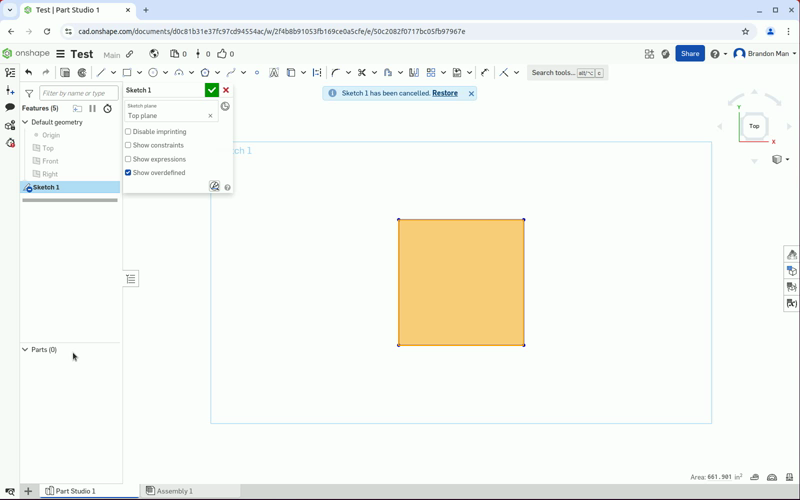
key(shift+e)
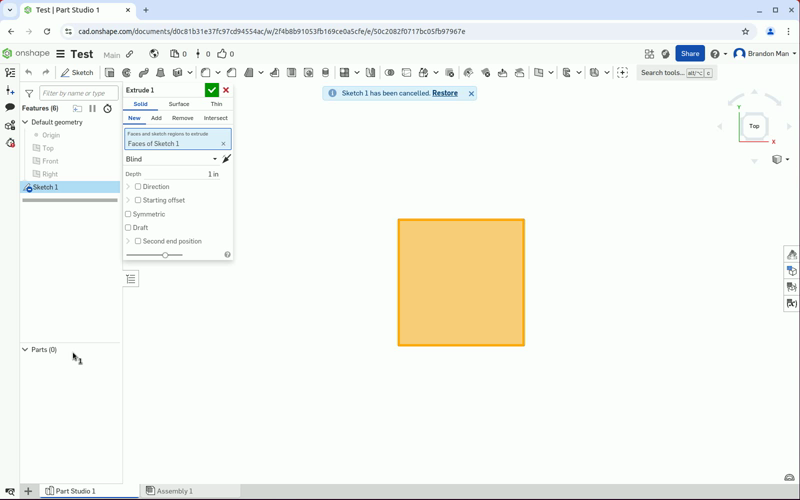
mouse_move(143, 106)
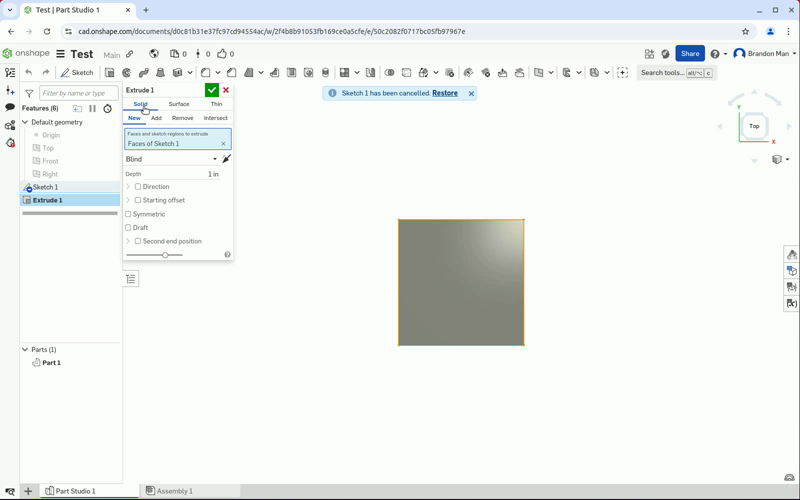
click(143, 106)
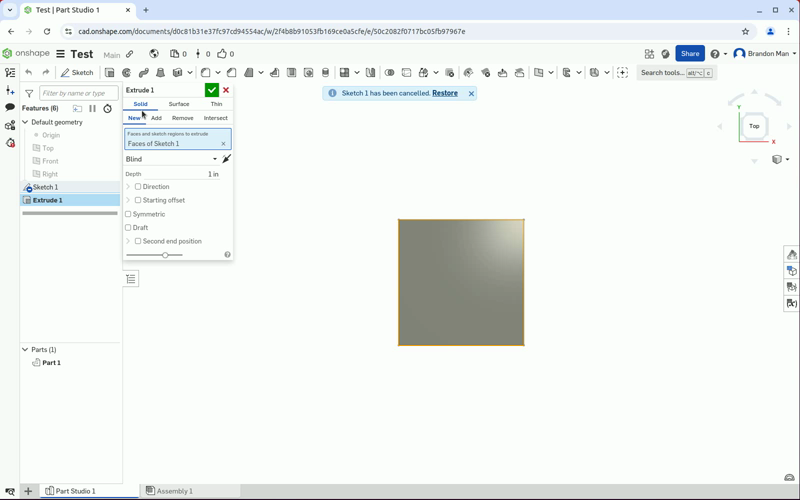
mouse_move(137, 120)
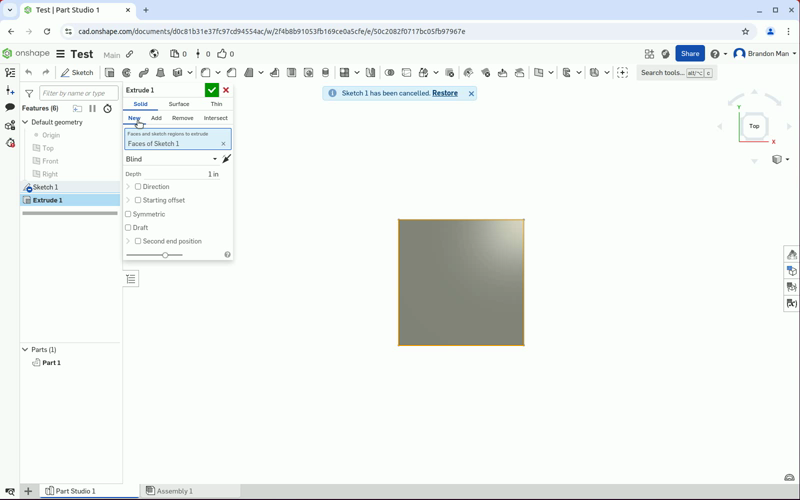
click(137, 120)
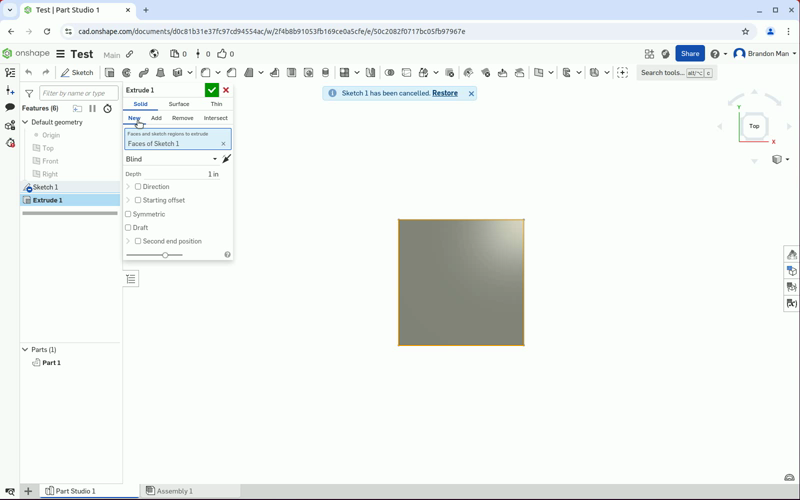
key(tab, 4)
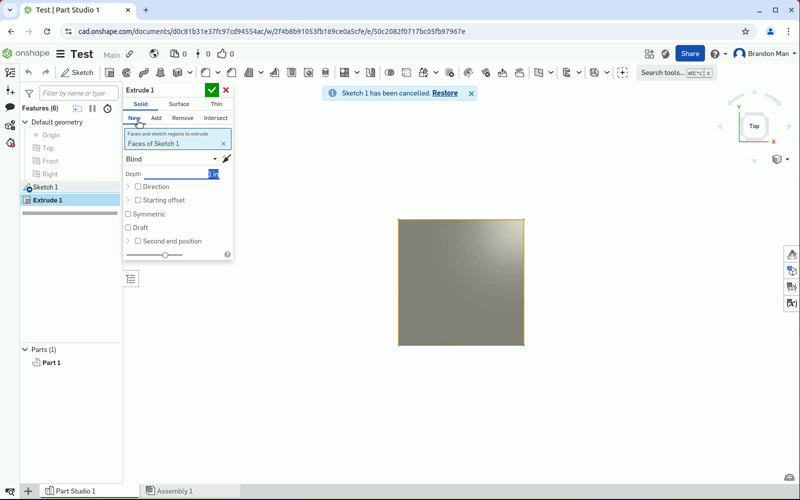
text(1.926)
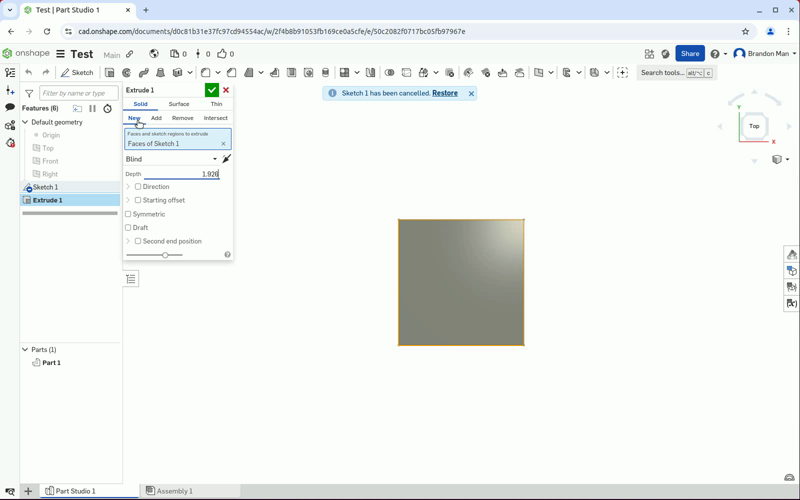
key(enter)
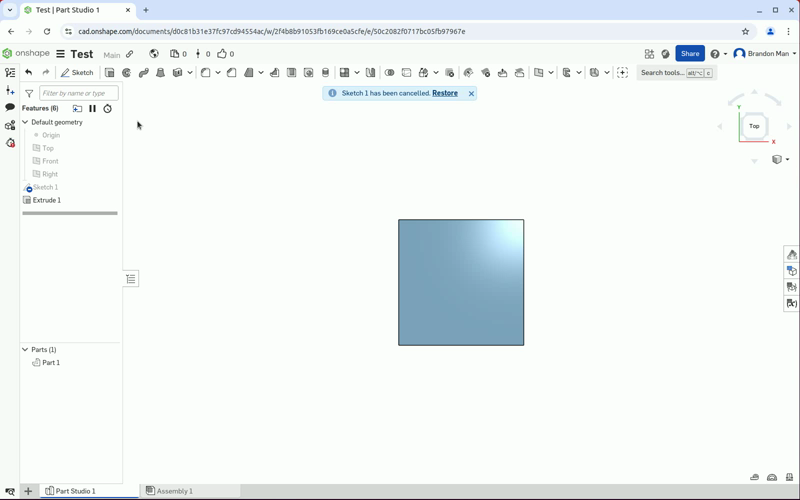
key(shift+h)
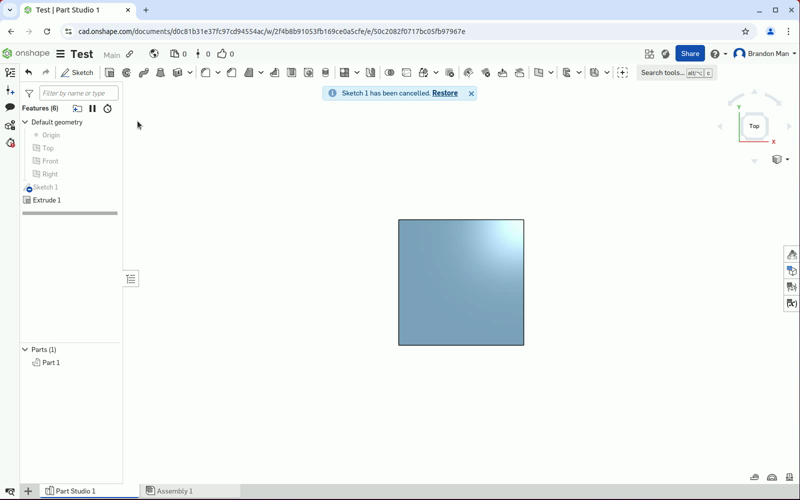
key(shift+h)
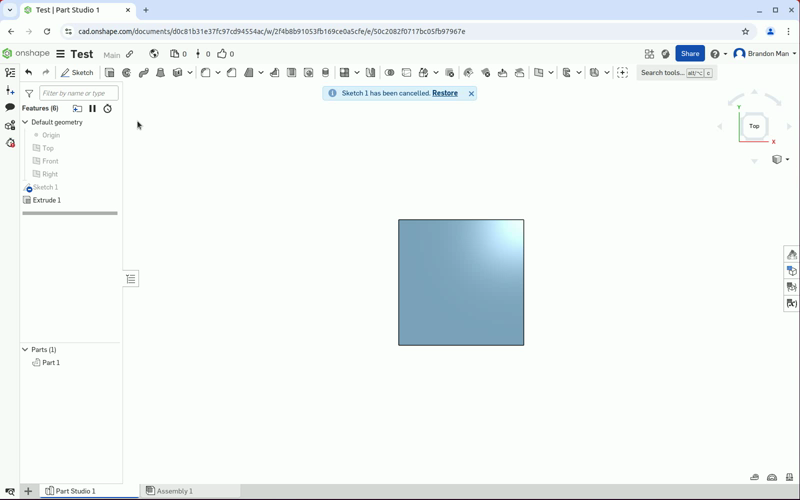
mouse_move(73, 189)
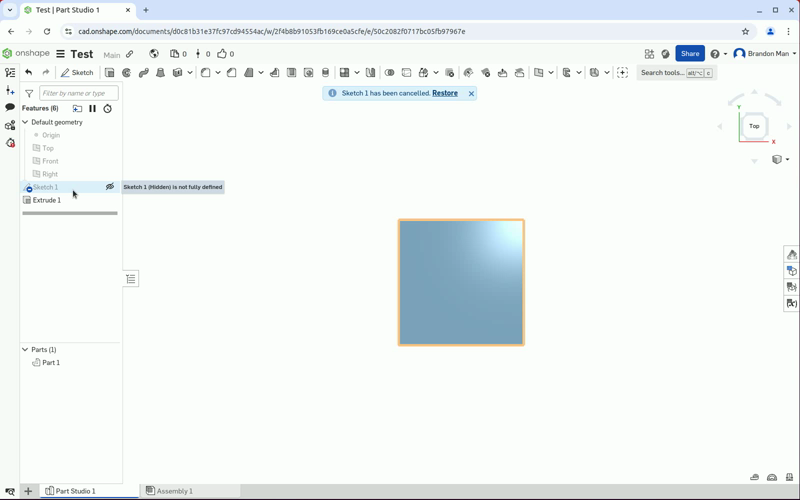
click(73, 189)
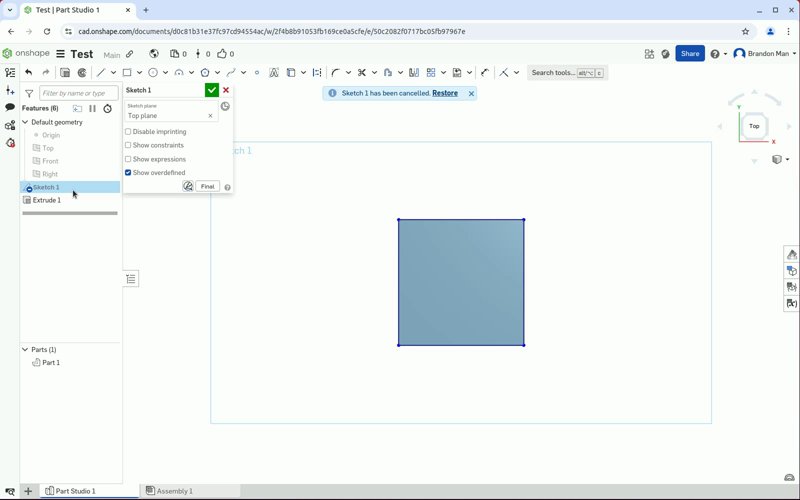
mouse_move(229, 92)
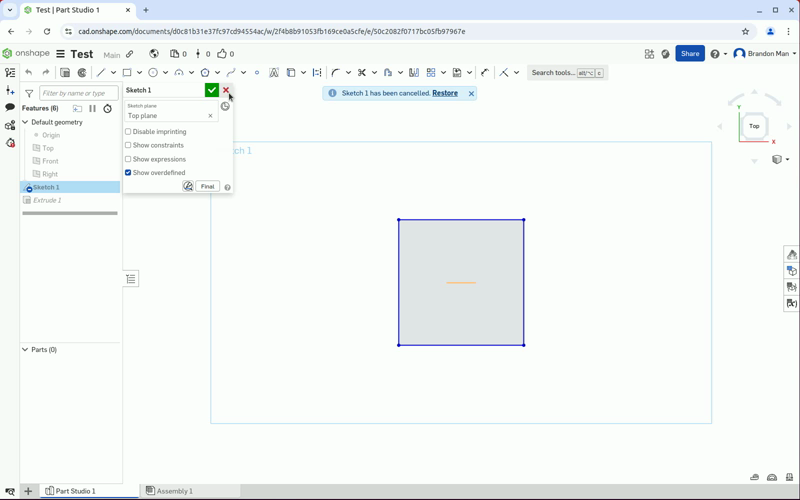
click(229, 92)
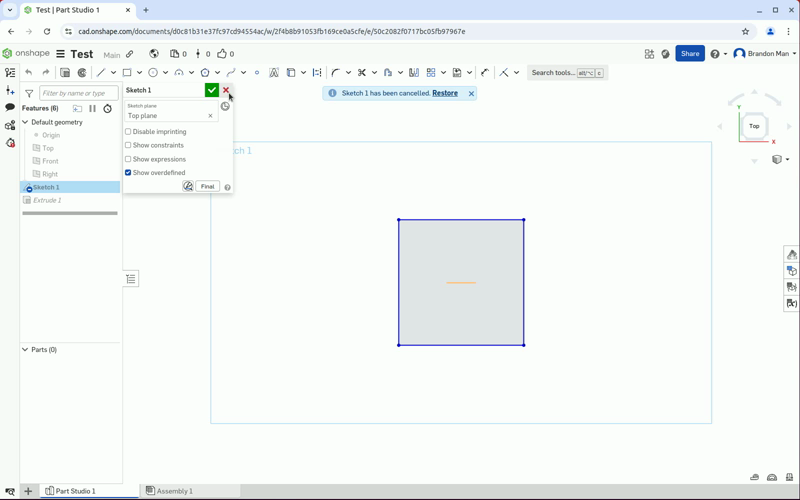
key(shift+s)
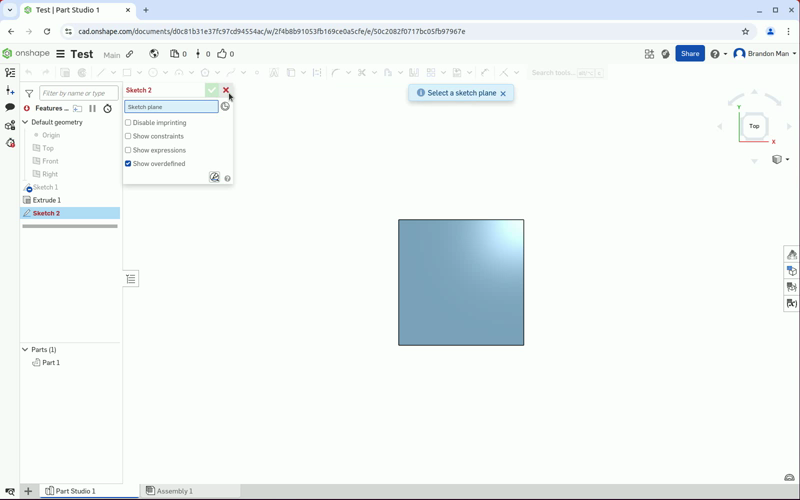
mouse_move(73, 150)
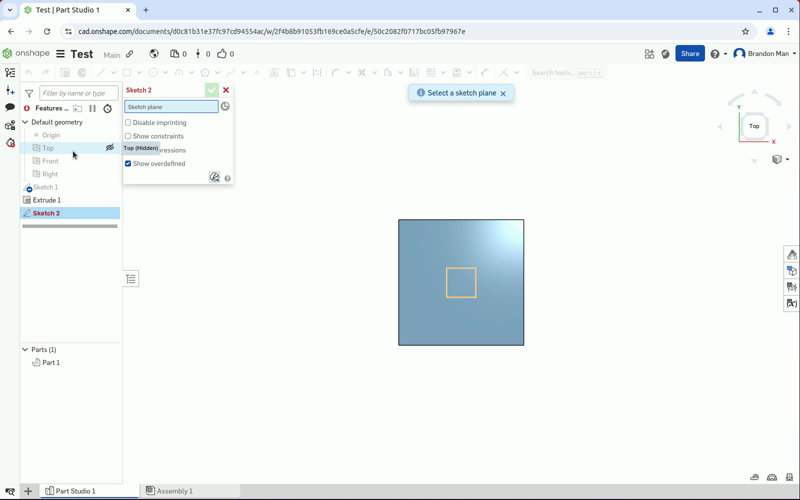
click(73, 150)
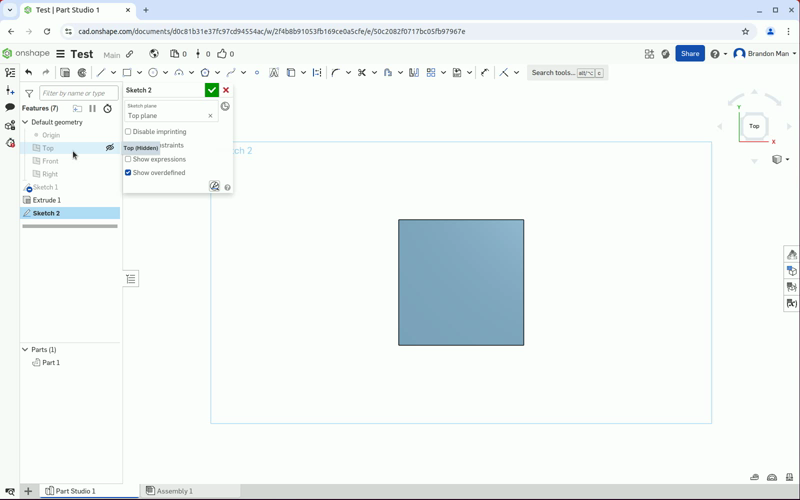
mouse_move(73, 352)
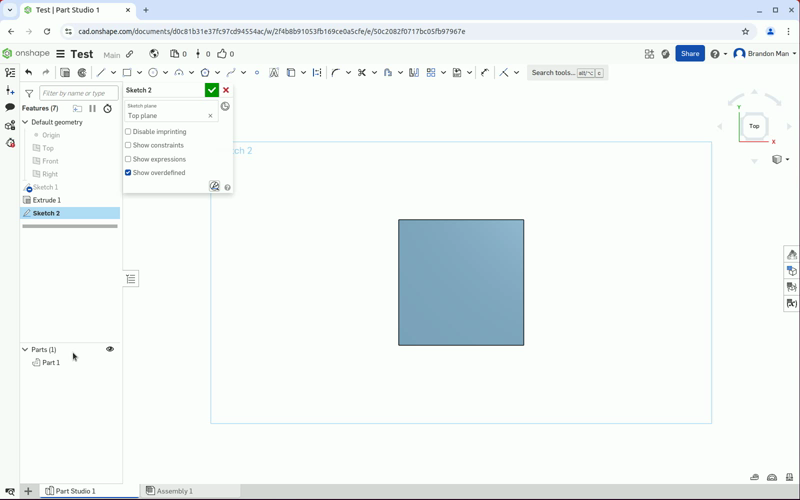
key(y)
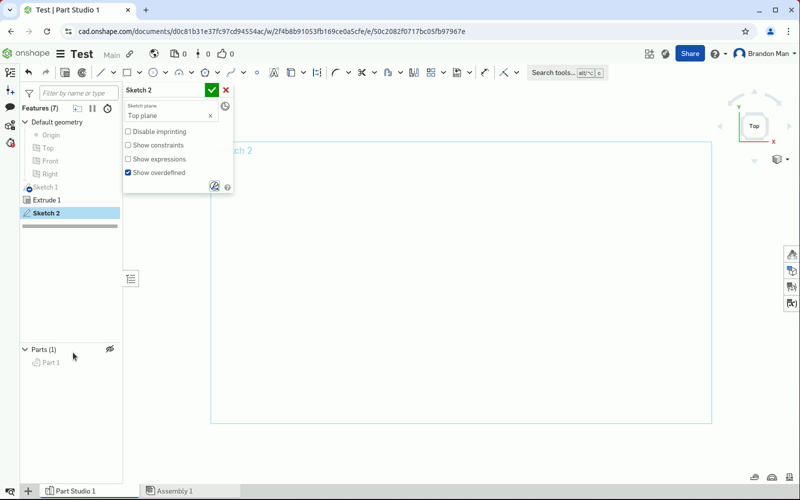
key(l)
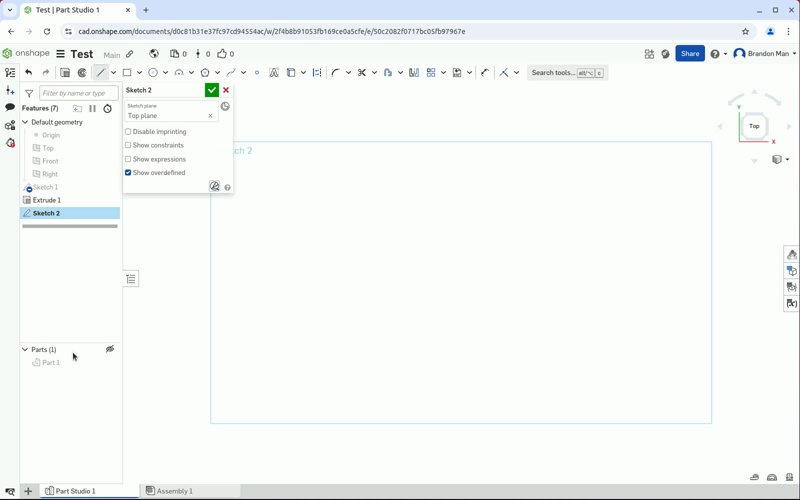
key_down(shift)
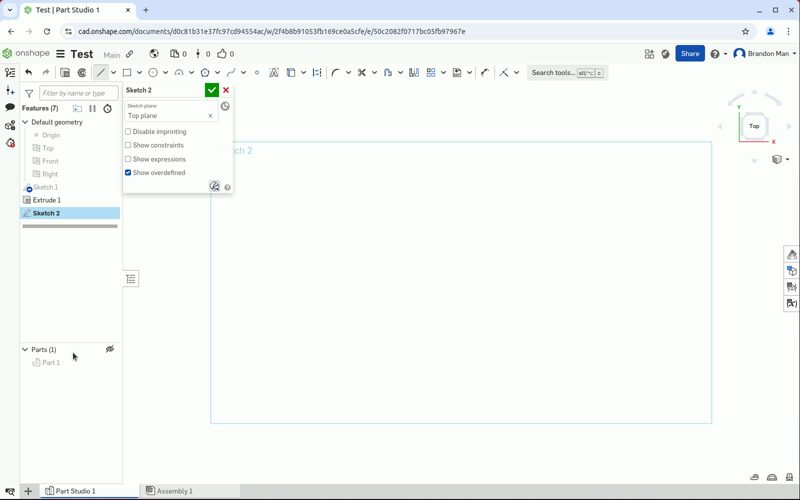
mouse_move(388, 355)
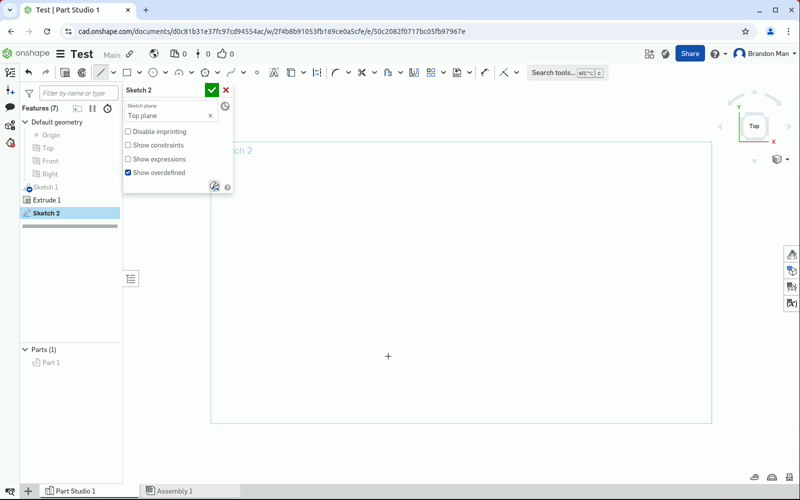
click(388, 355)
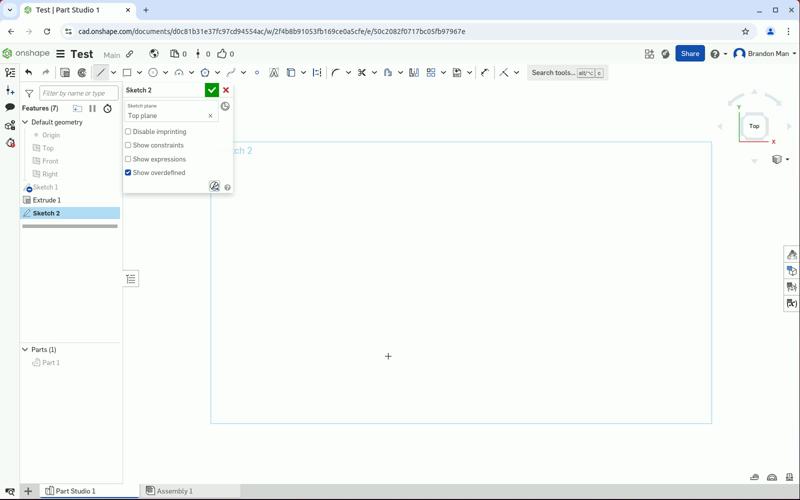
key_up(shift)
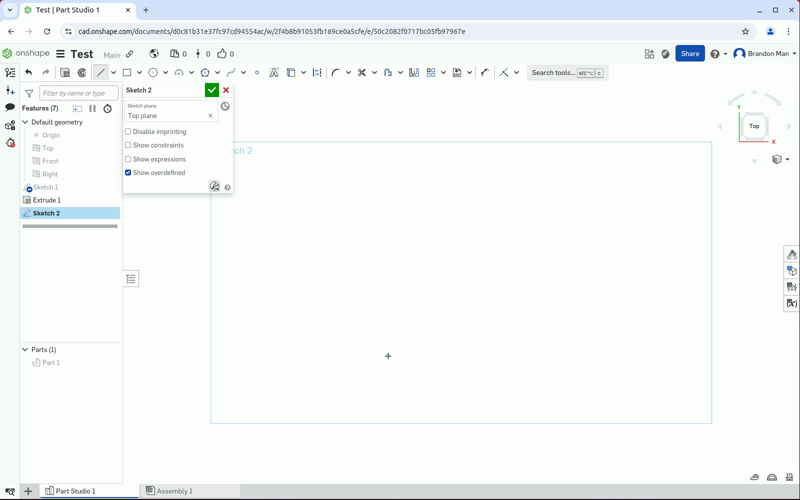
key_down(shift)
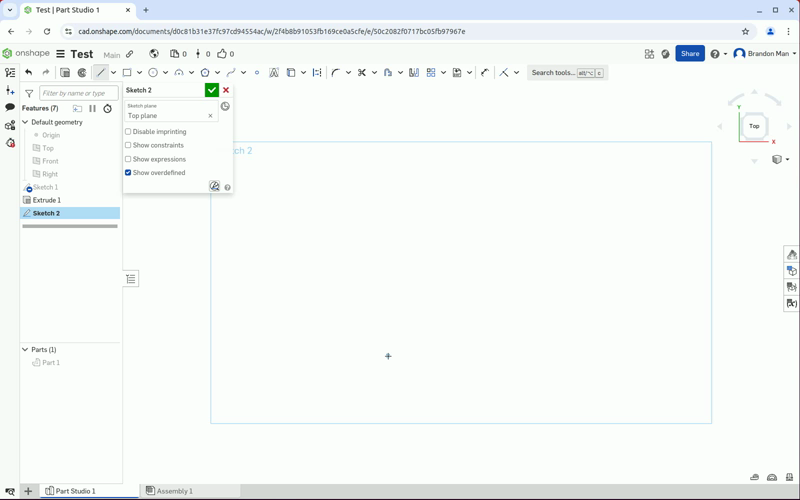
mouse_move(531, 355)
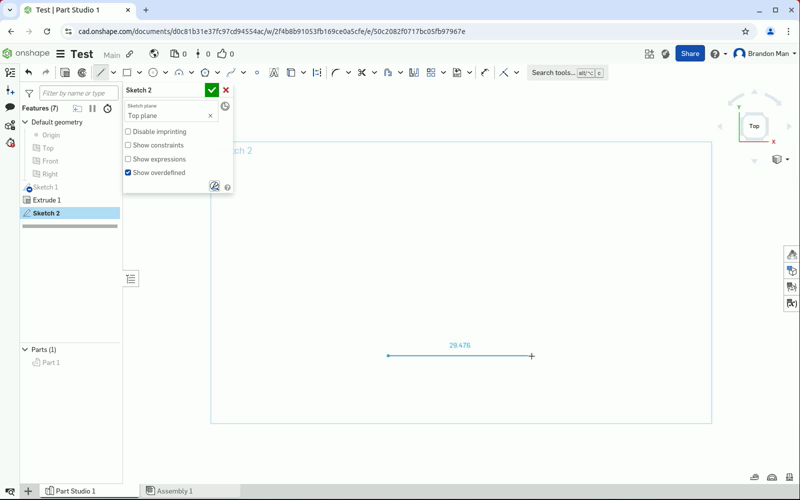
click(531, 355)
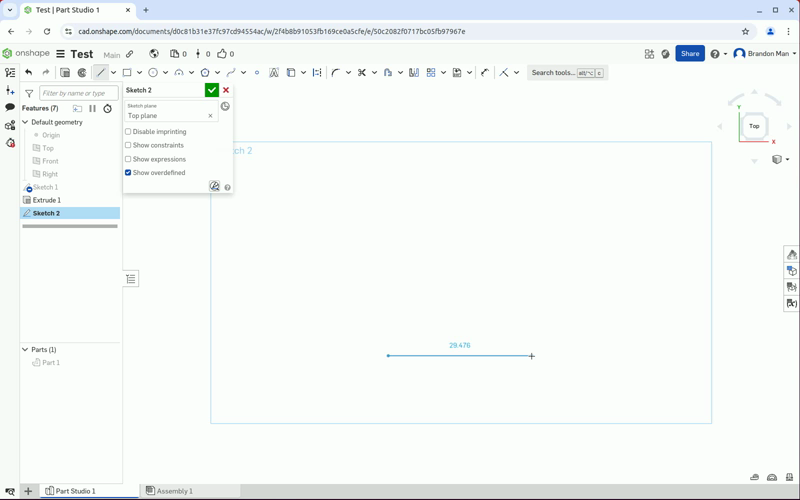
key_up(shift)
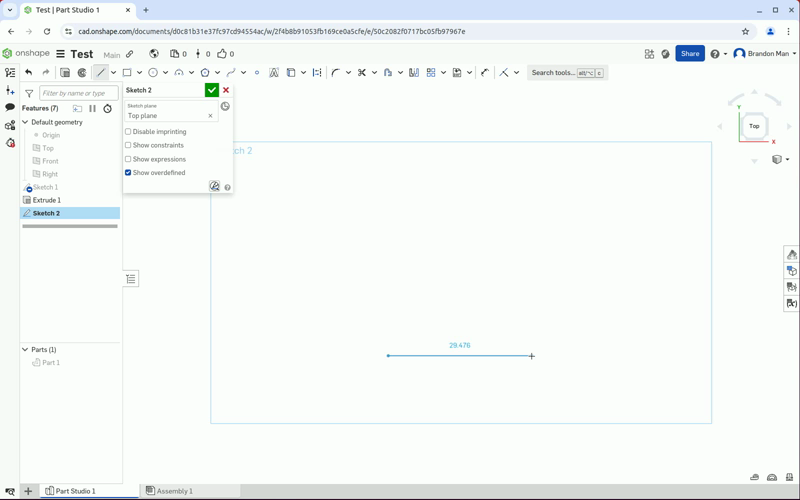
key_down(shift)
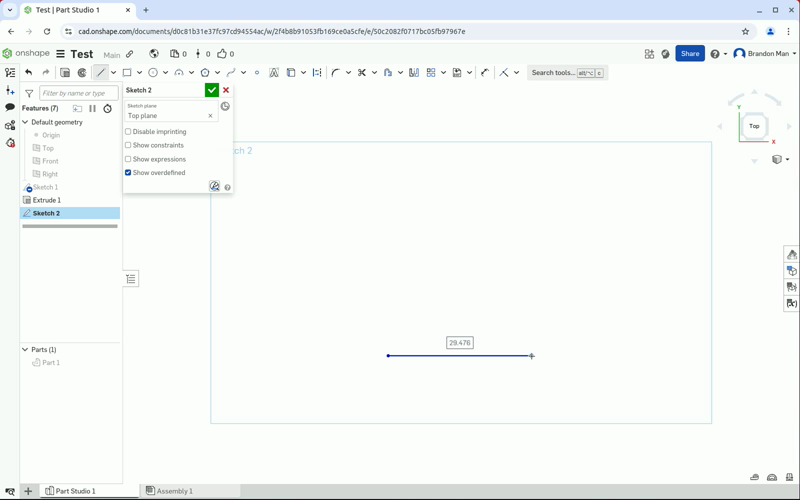
mouse_move(531, 211)
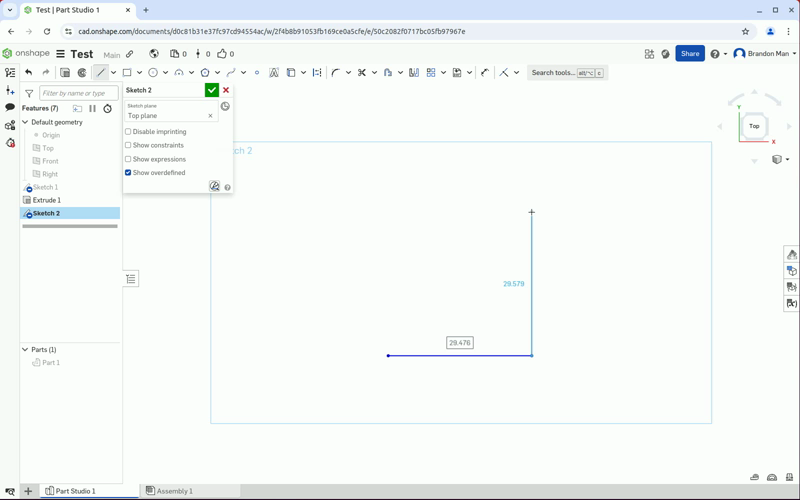
click(531, 211)
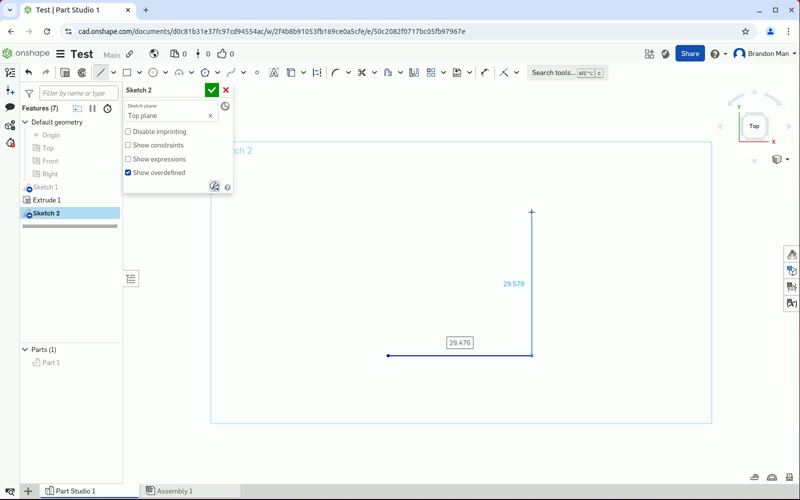
key_up(shift)
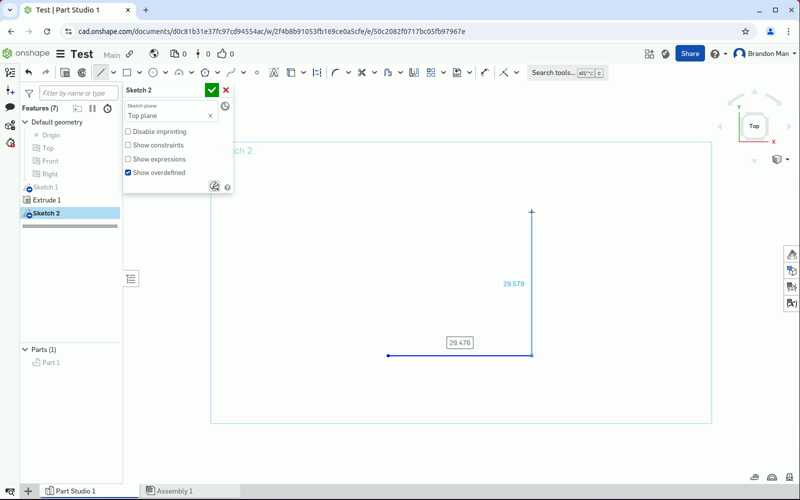
key_down(shift)
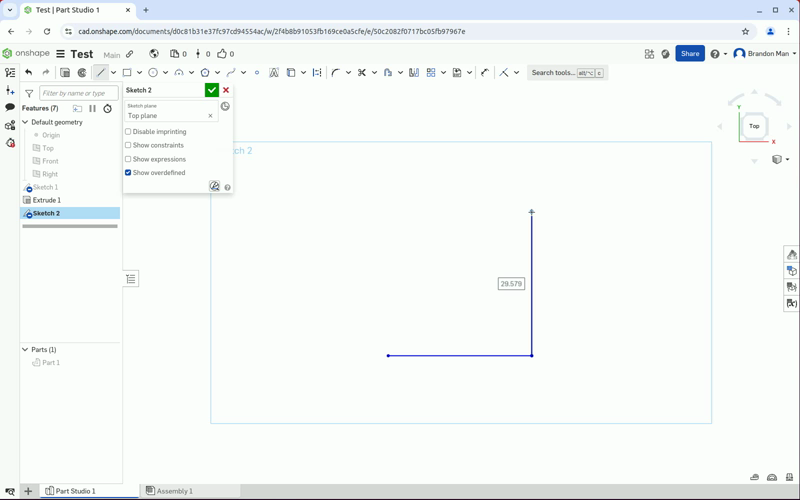
mouse_move(388, 211)
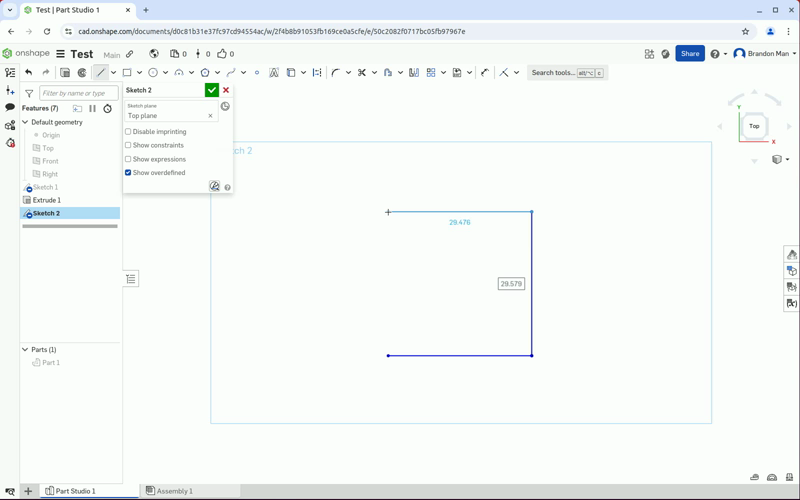
click(388, 211)
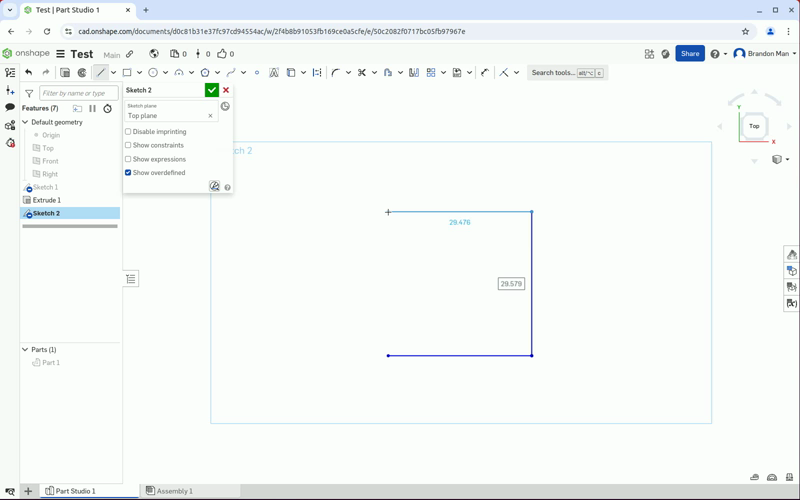
key_up(shift)
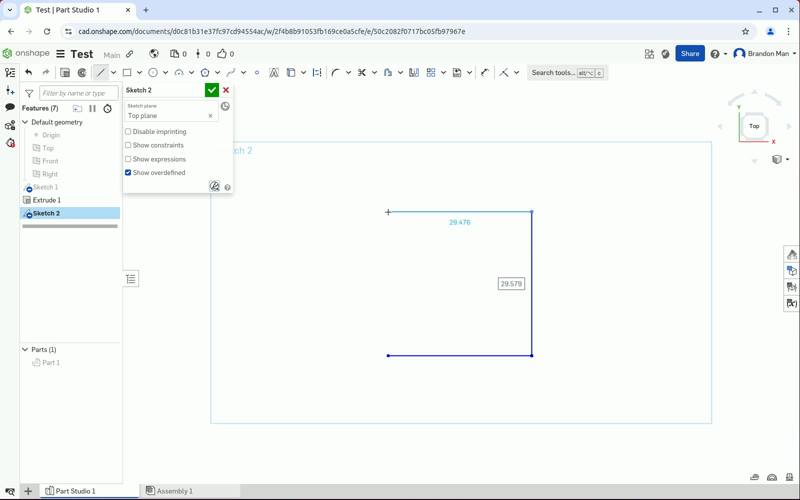
key_down(shift)
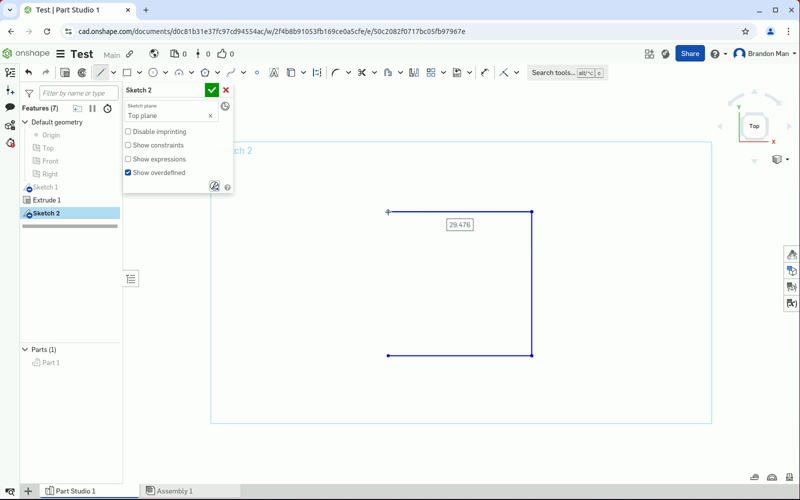
mouse_move(388, 355)
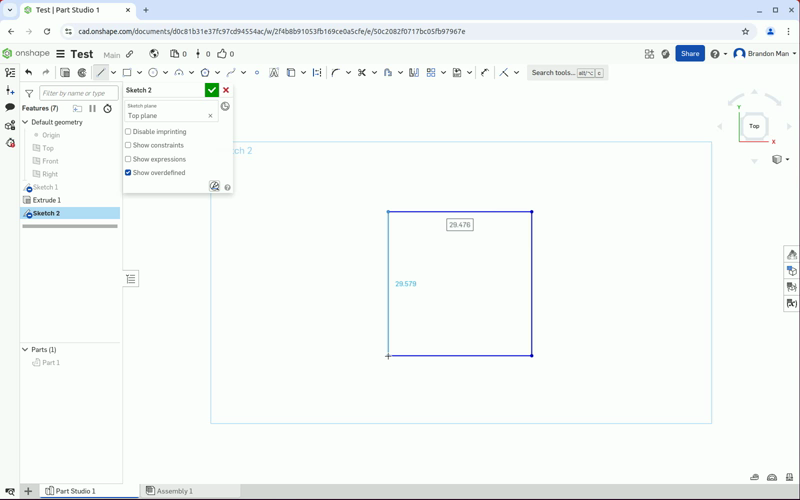
key_up(shift)
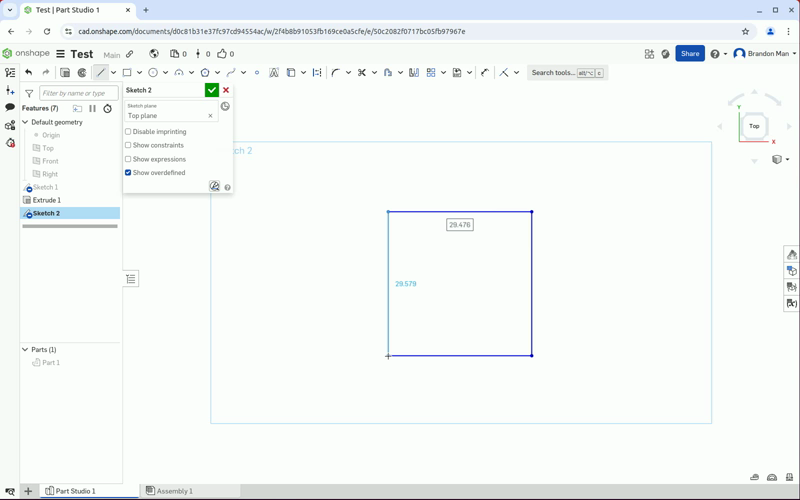
click(388, 355)
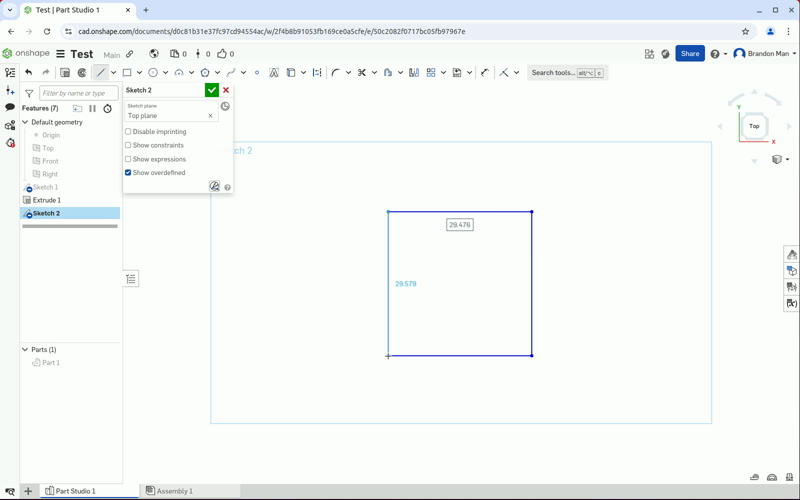
key(esc)
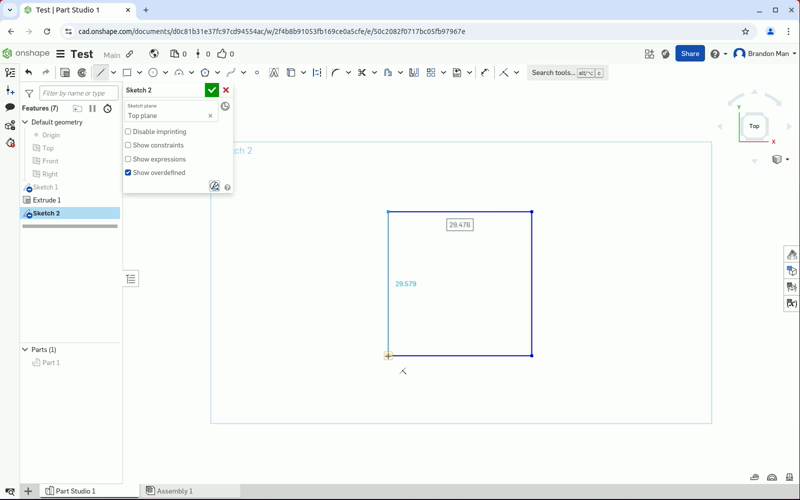
key(l)
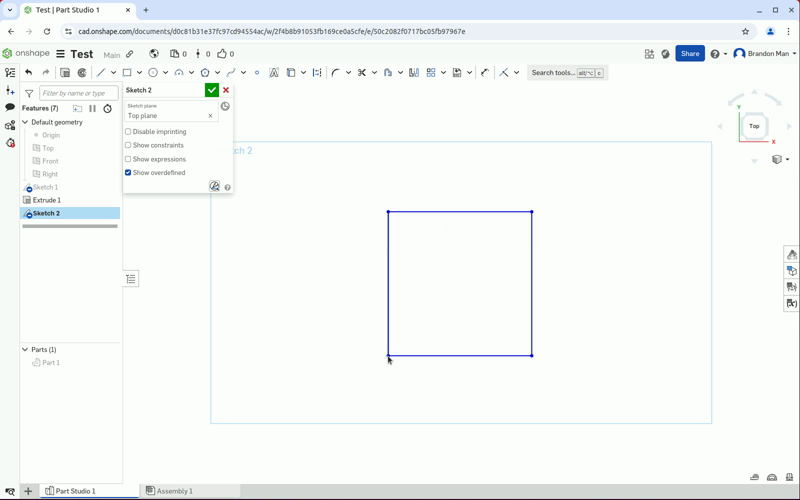
key_down(shift)
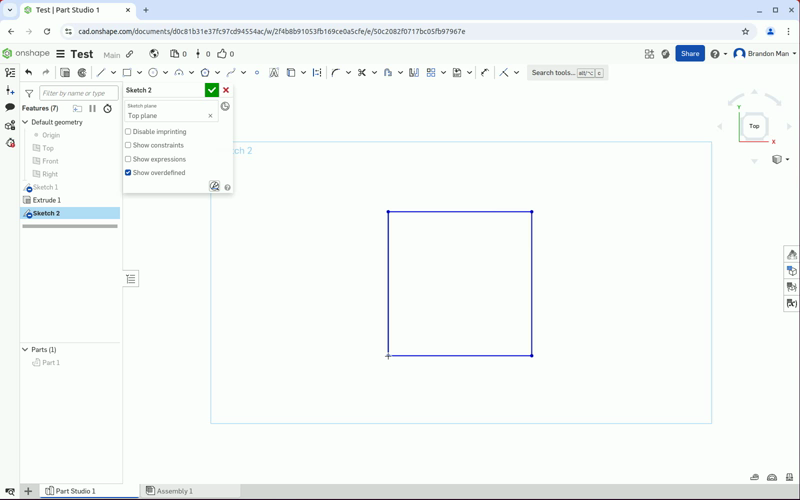
mouse_move(397, 346)
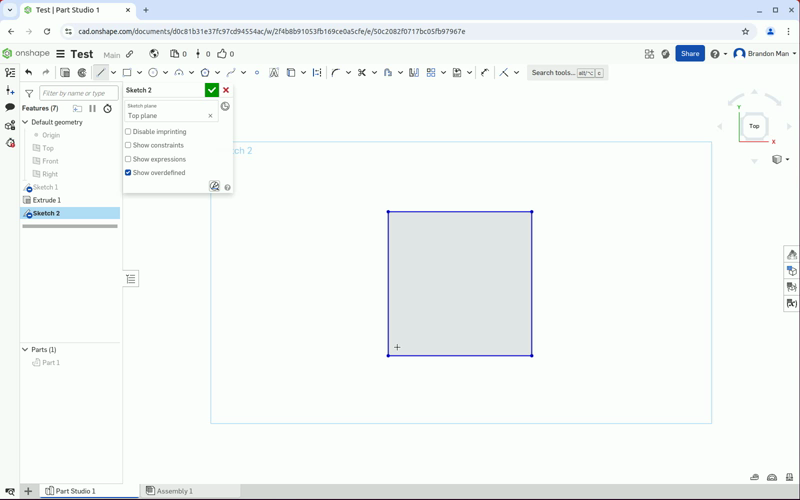
click(397, 346)
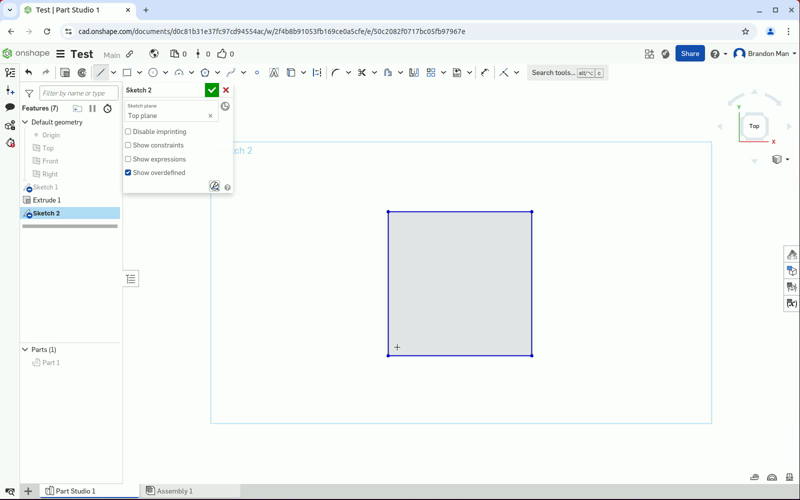
key_up(shift)
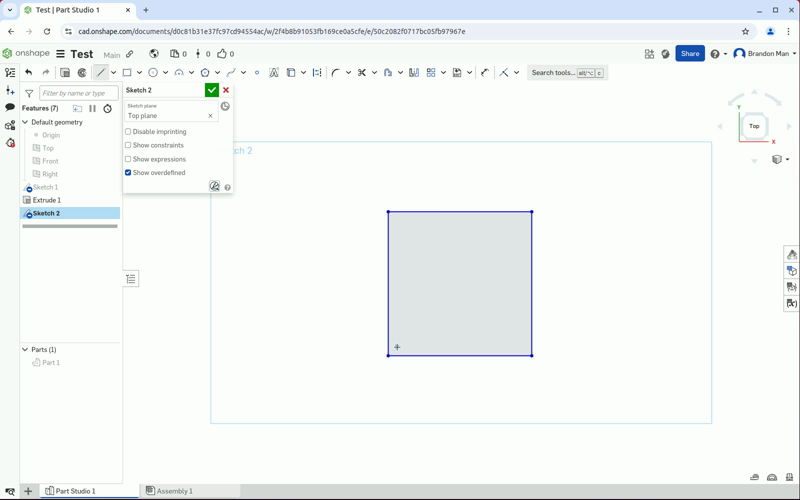
key_down(shift)
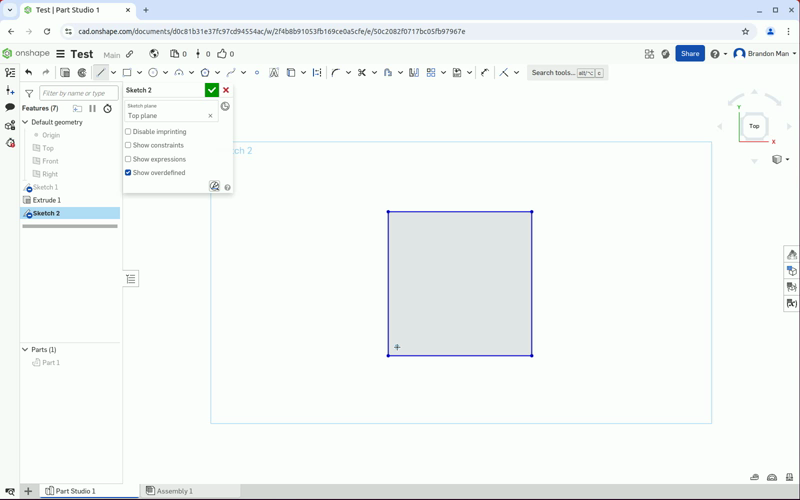
mouse_move(522, 346)
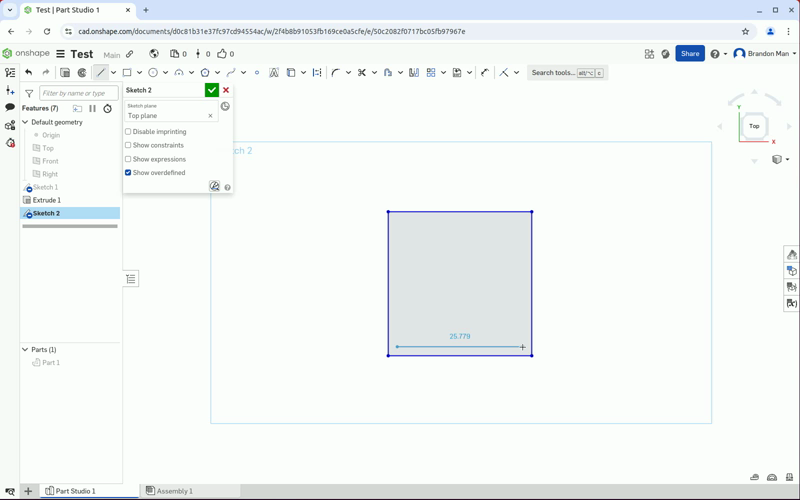
click(522, 346)
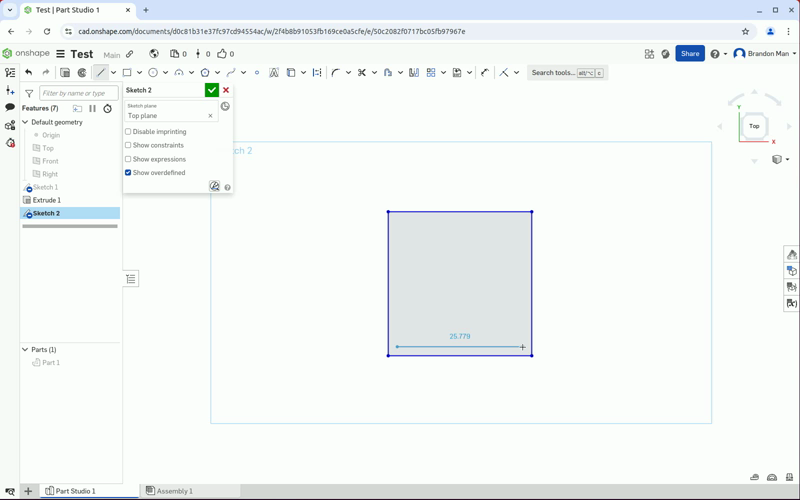
key_up(shift)
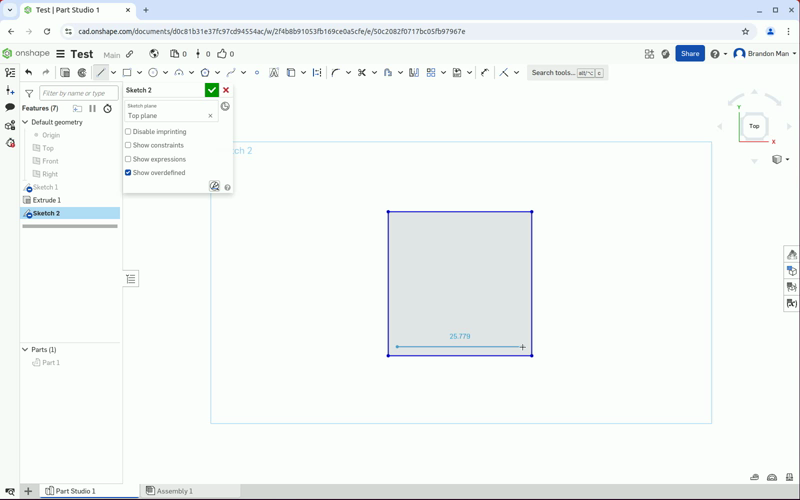
key_down(shift)
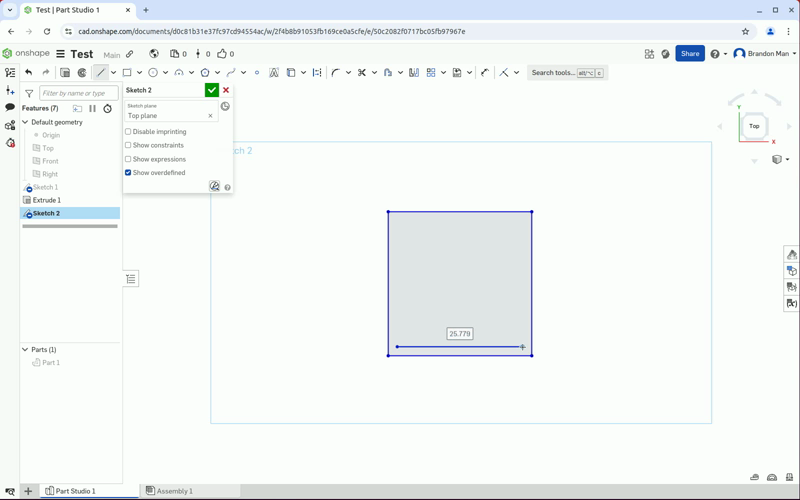
mouse_move(522, 220)
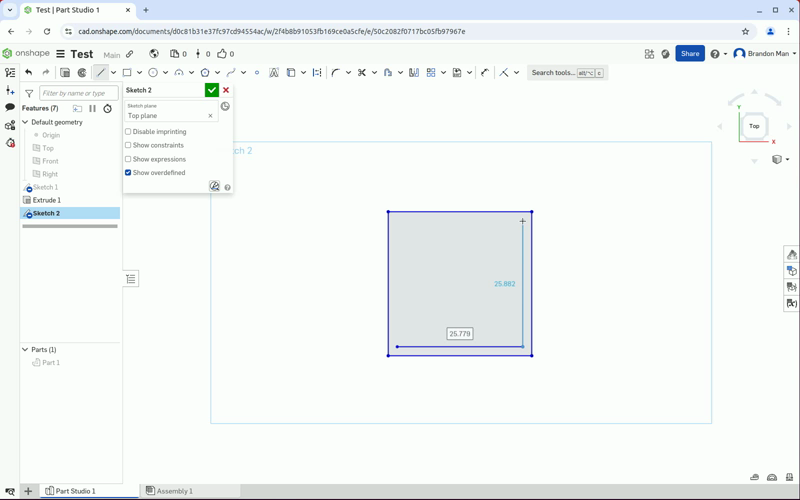
click(522, 220)
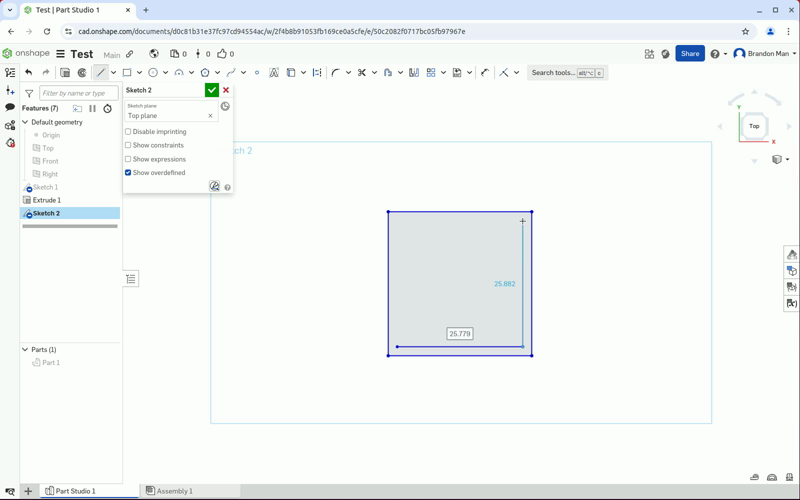
key_up(shift)
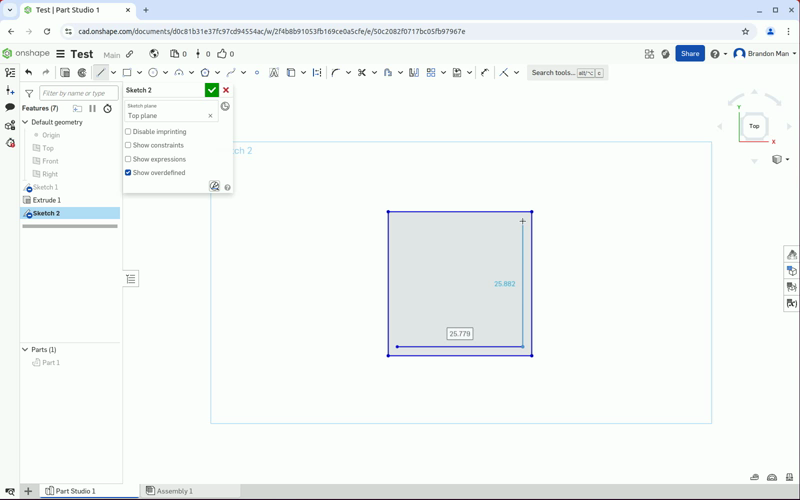
key_down(shift)
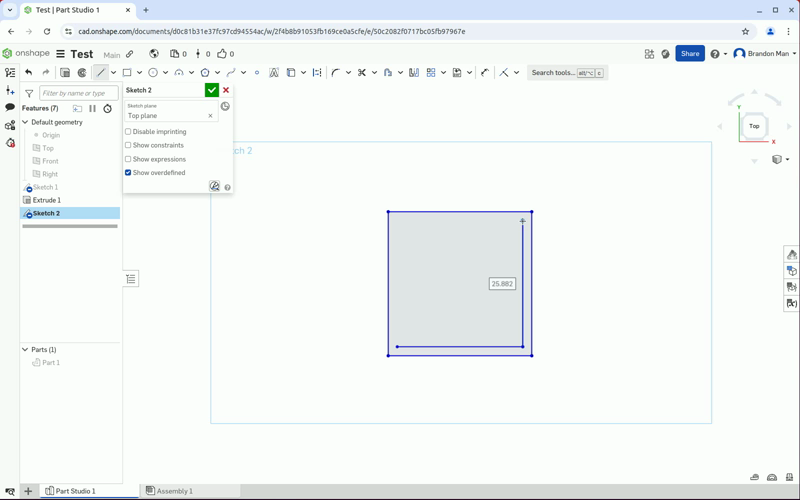
mouse_move(397, 220)
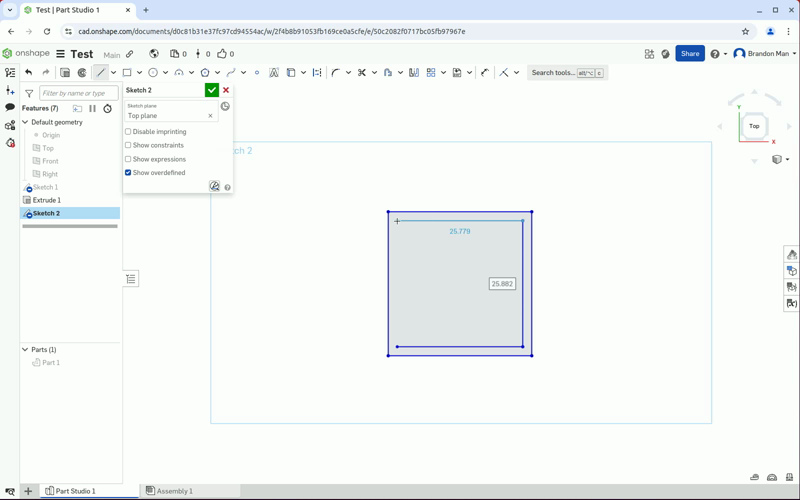
click(397, 220)
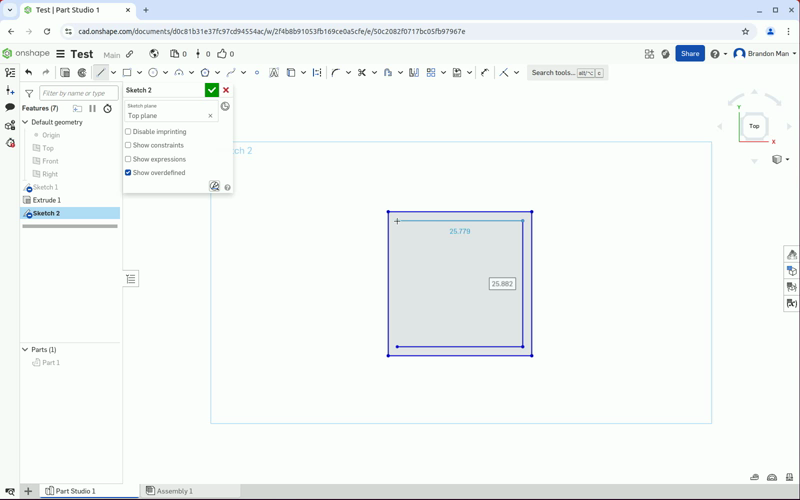
key_up(shift)
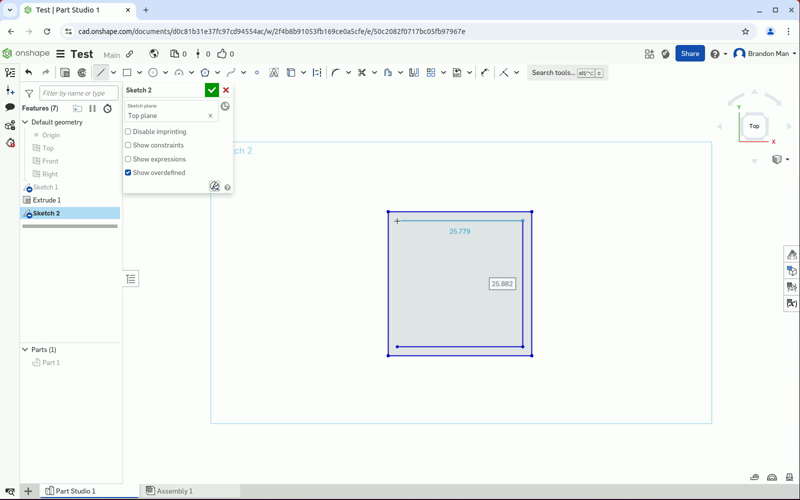
key_down(shift)
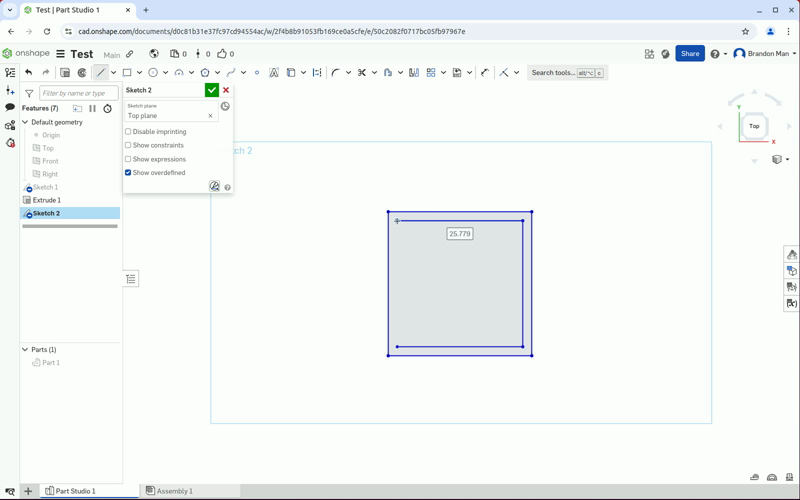
mouse_move(397, 346)
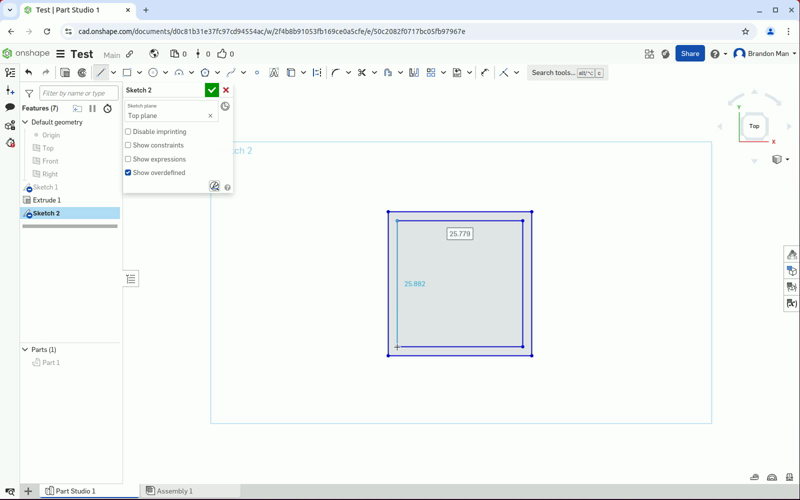
key_up(shift)
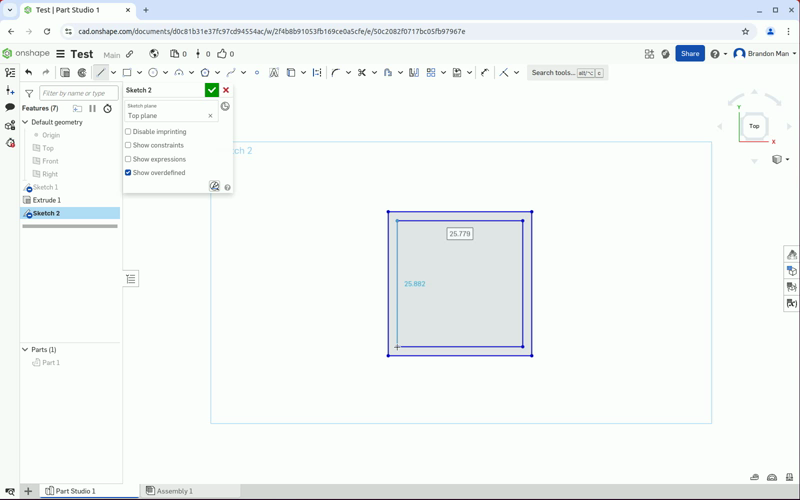
click(397, 346)
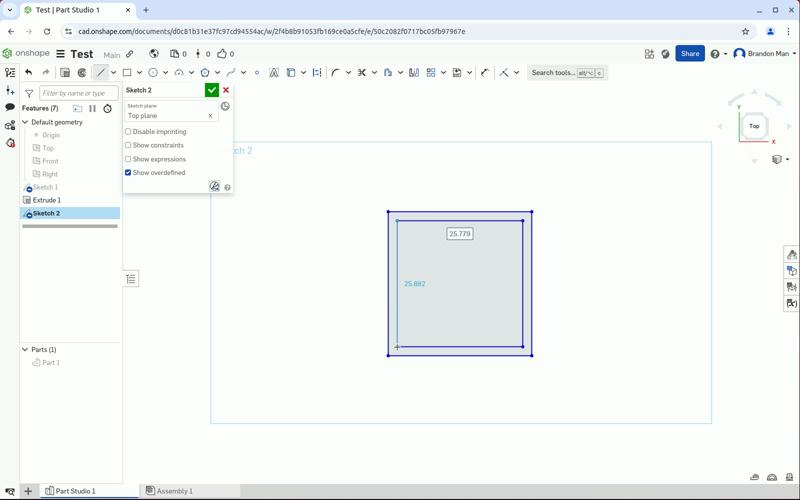
key(esc)
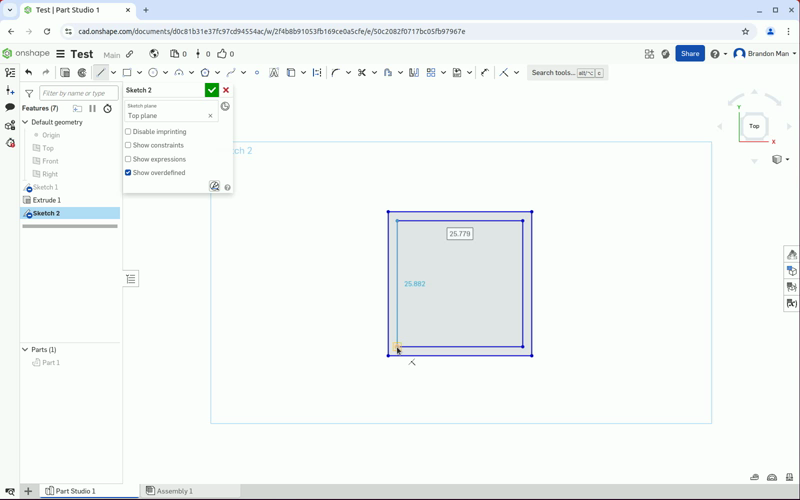
mouse_move(411, 350)
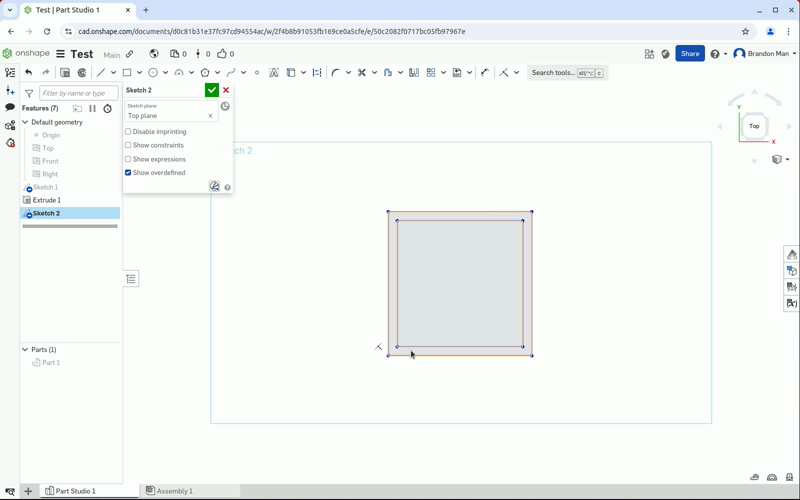
click(411, 350)
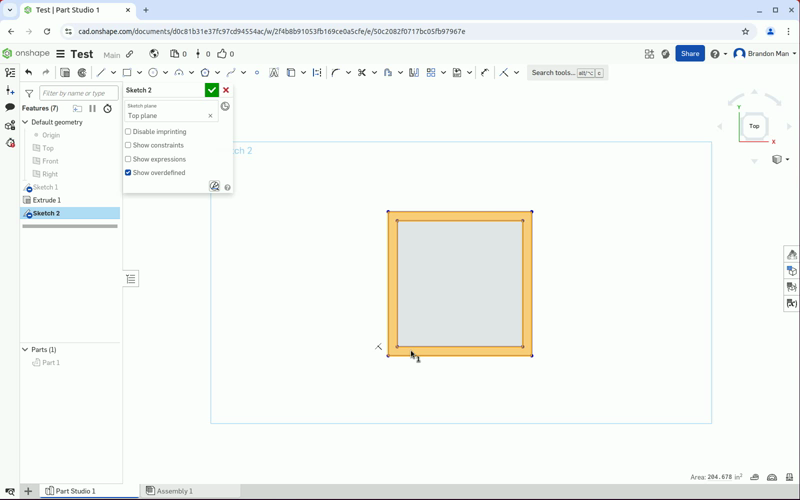
mouse_move(73, 352)
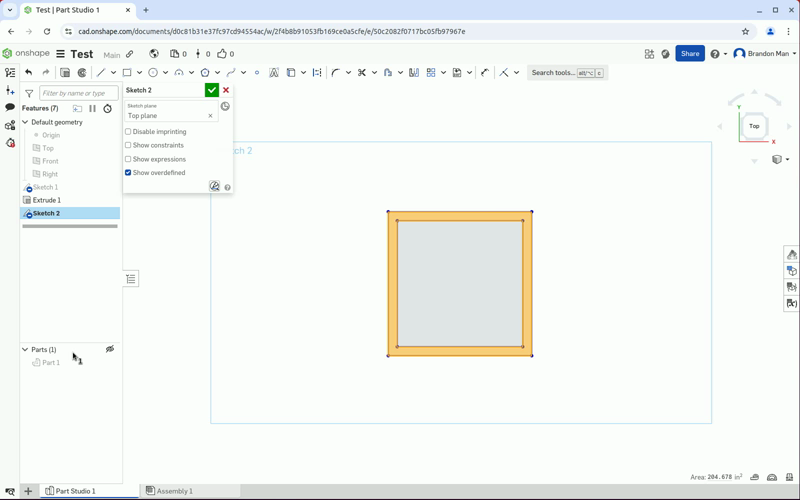
key(shift+y)
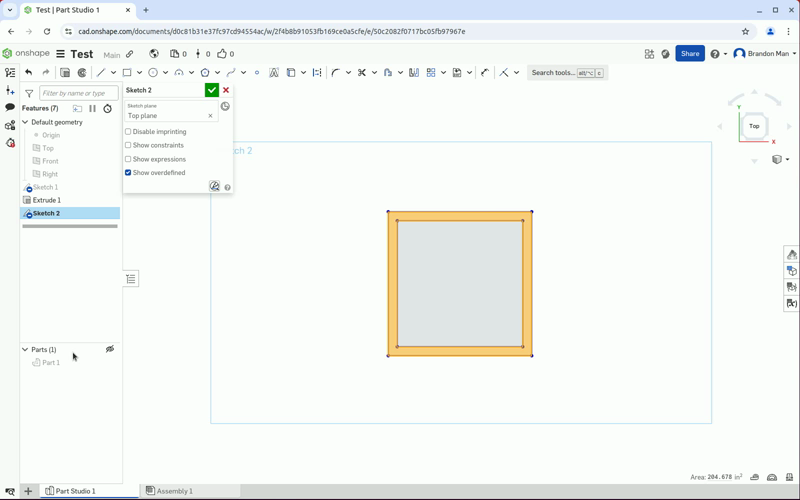
key(shift+e)
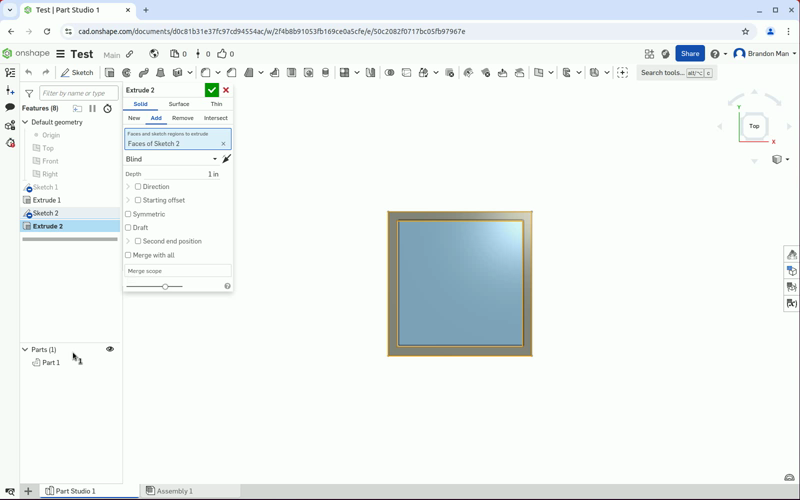
mouse_move(143, 106)
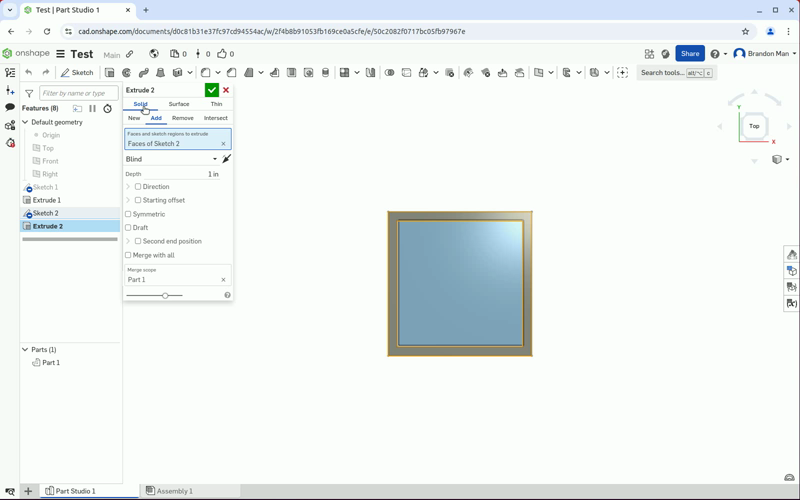
click(143, 106)
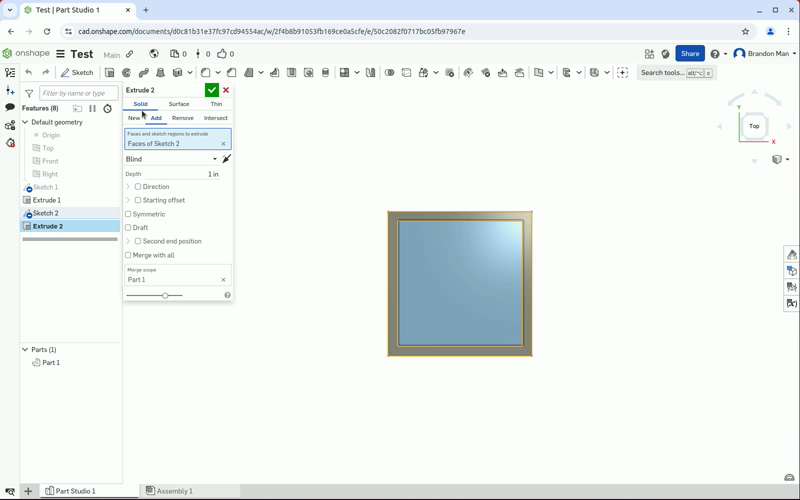
mouse_move(137, 120)
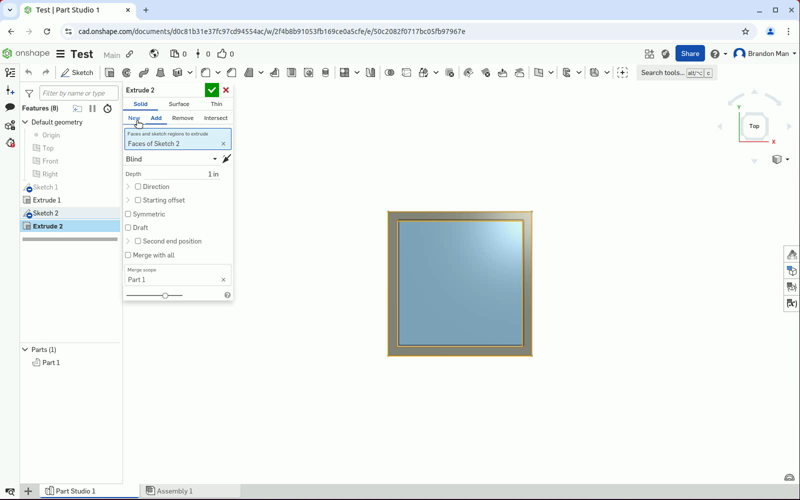
click(137, 120)
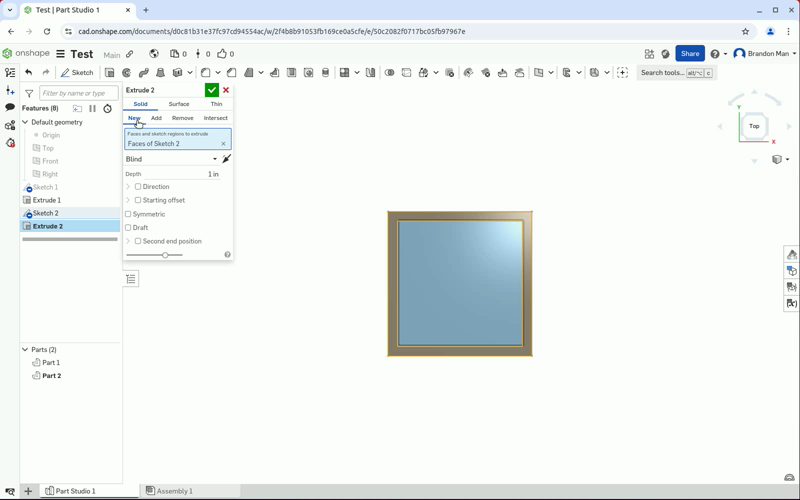
key(tab, 4)
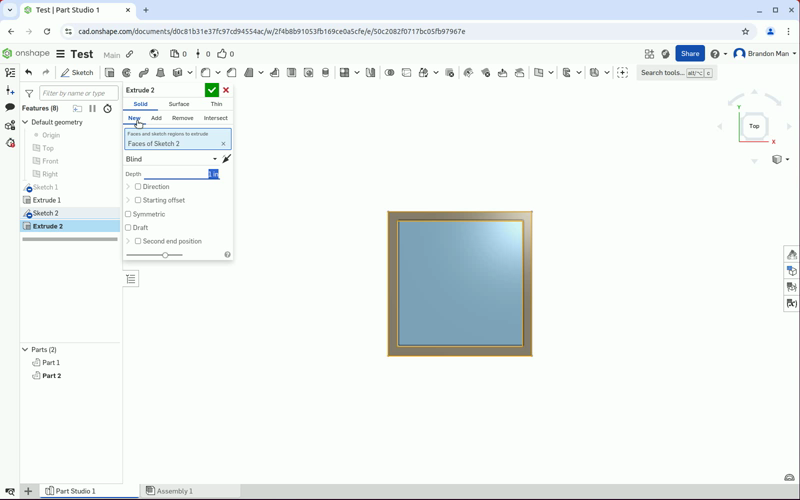
text(23.108)
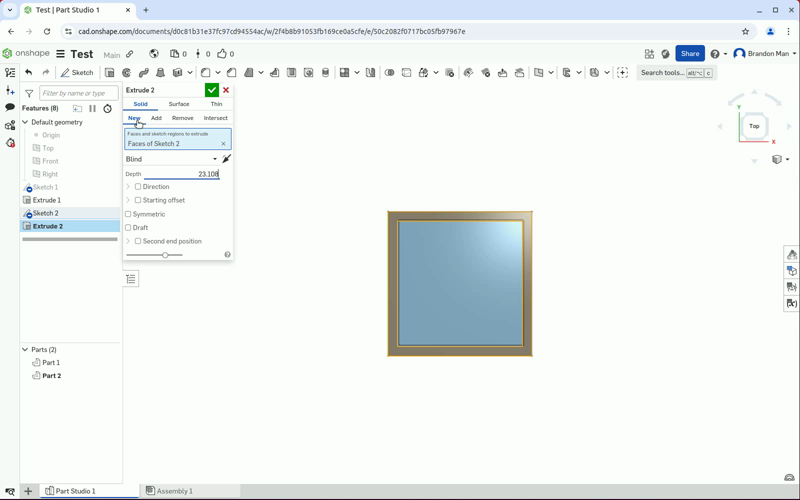
key(enter)
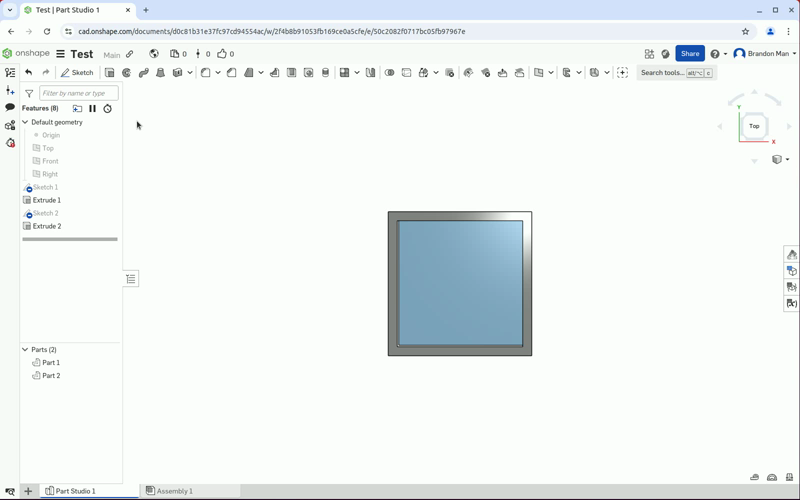
key(shift+h)
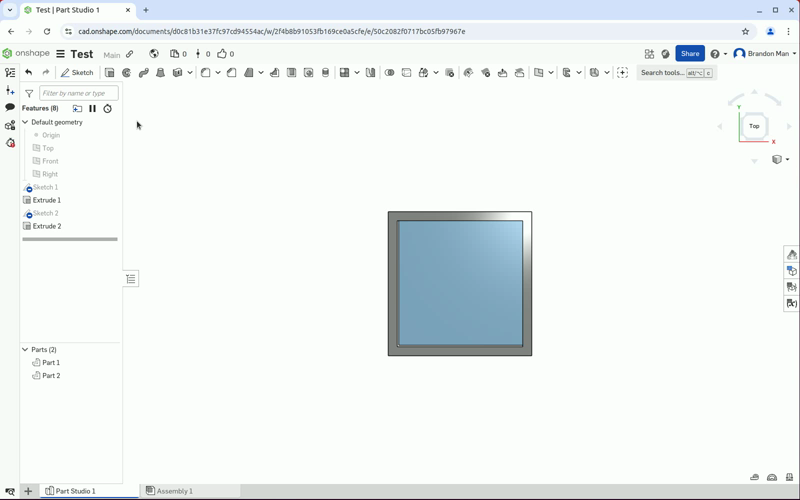
key(shift+h)
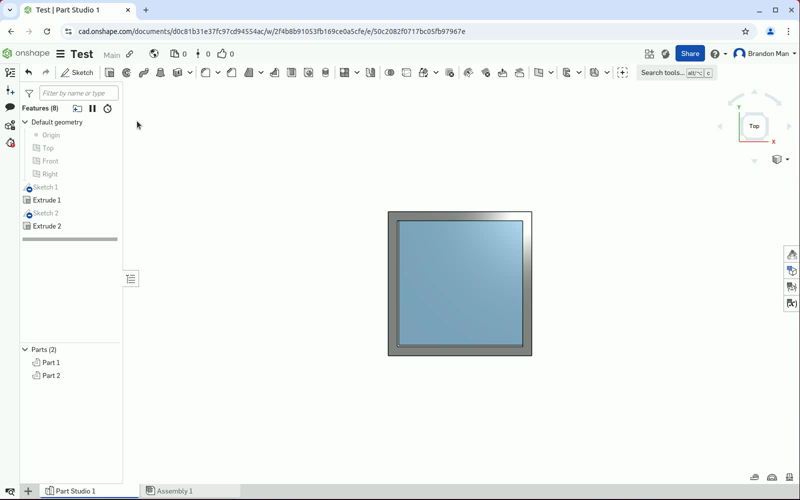
mouse_move(73, 189)
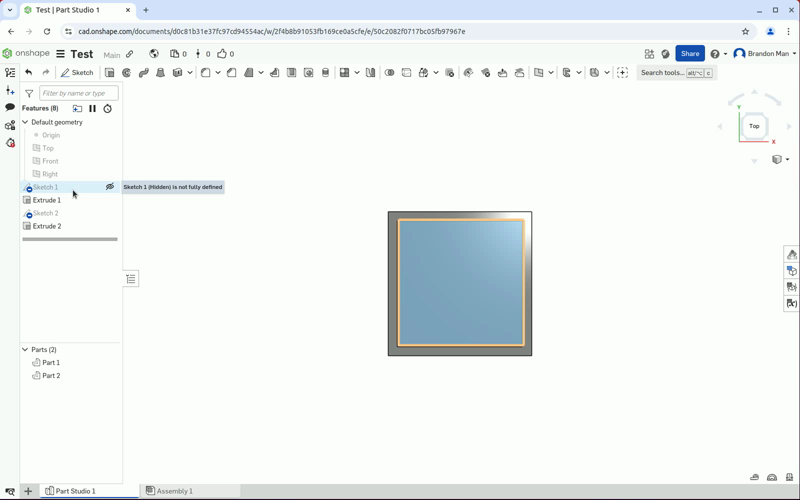
click(73, 189)
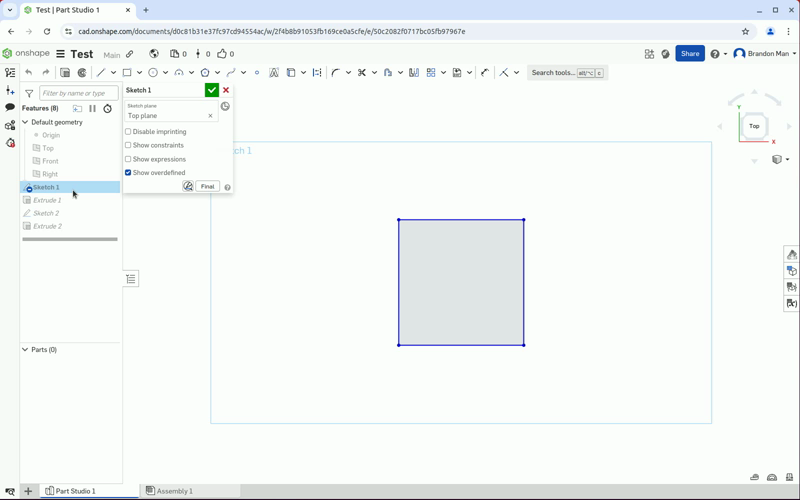
mouse_move(229, 92)
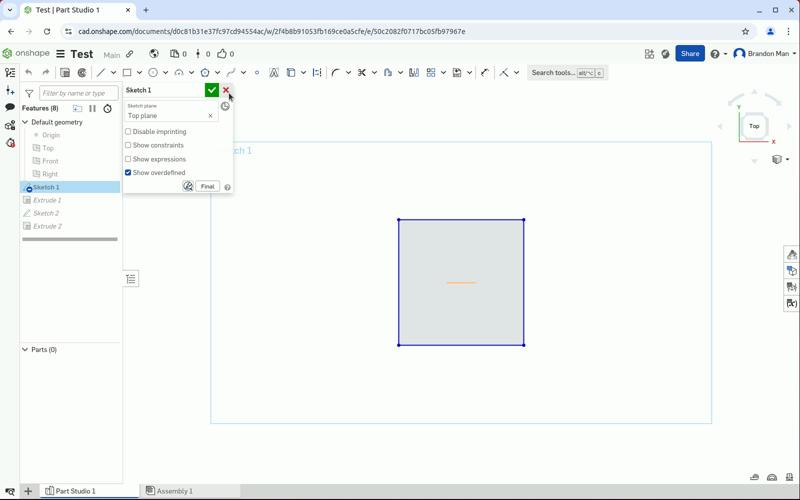
click(229, 92)
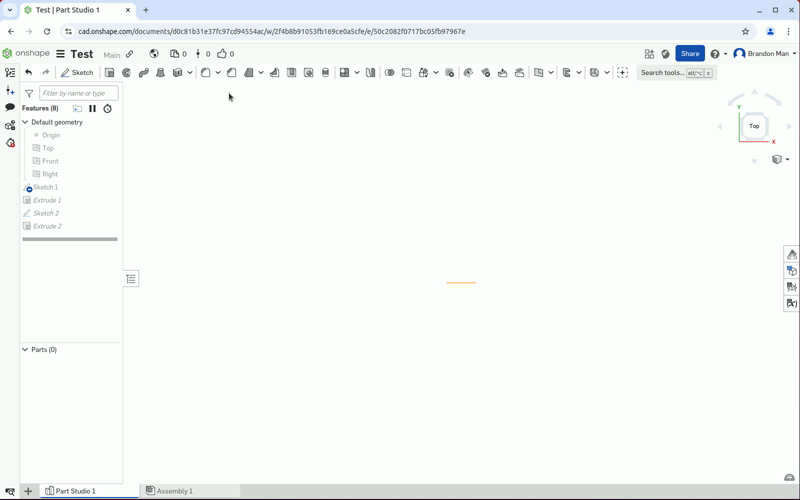
mouse_move(73, 352)
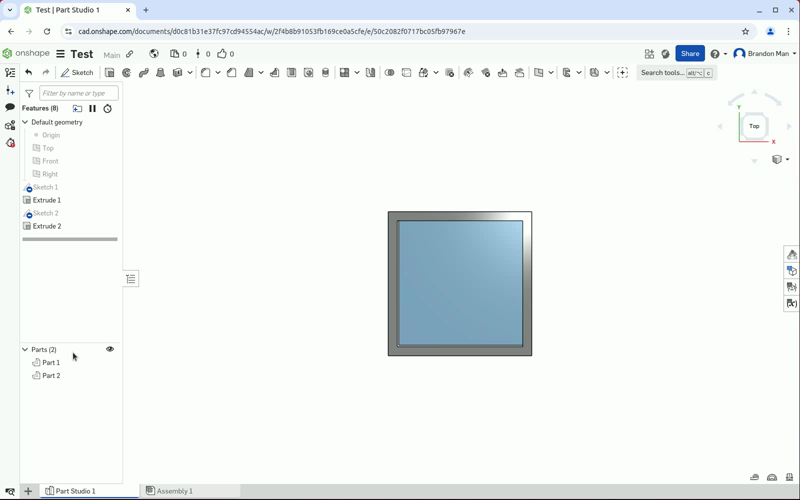
key(y)
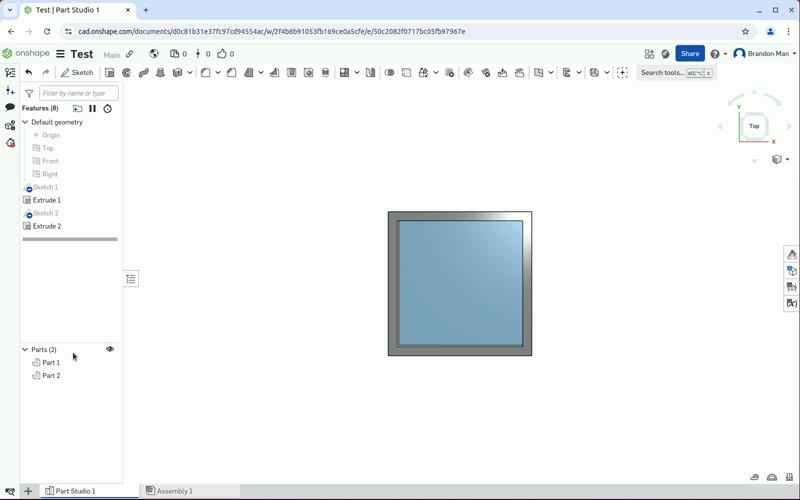
key(shift+p)
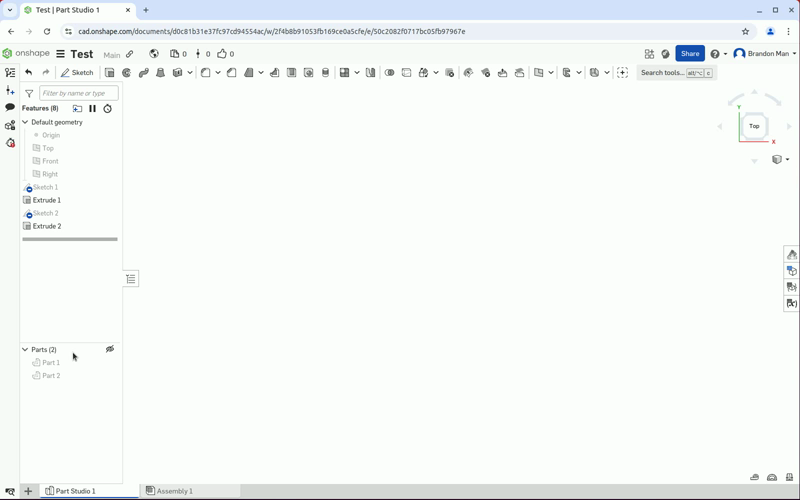
key(space)
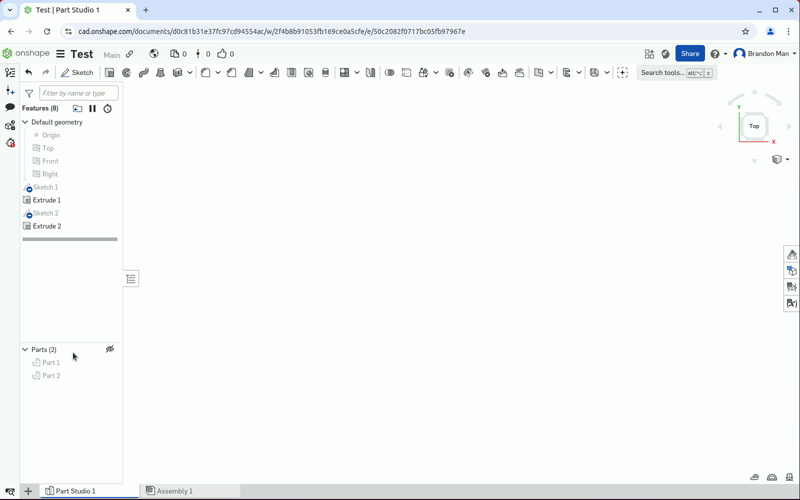
key_down(shift)
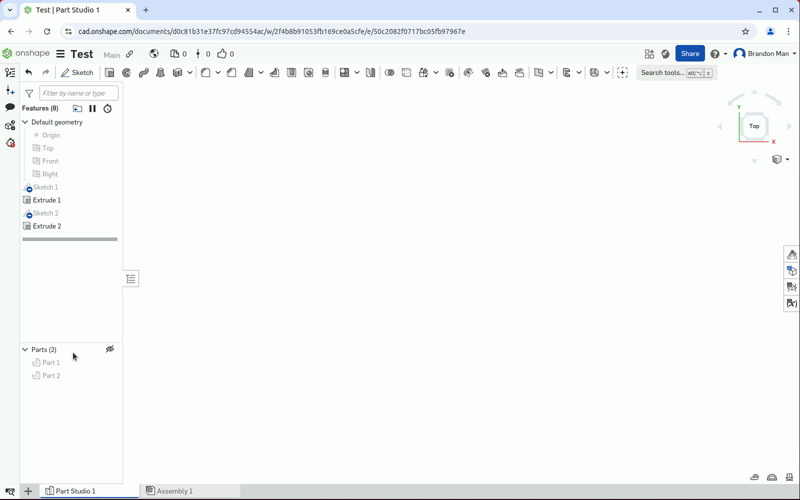
key(up)
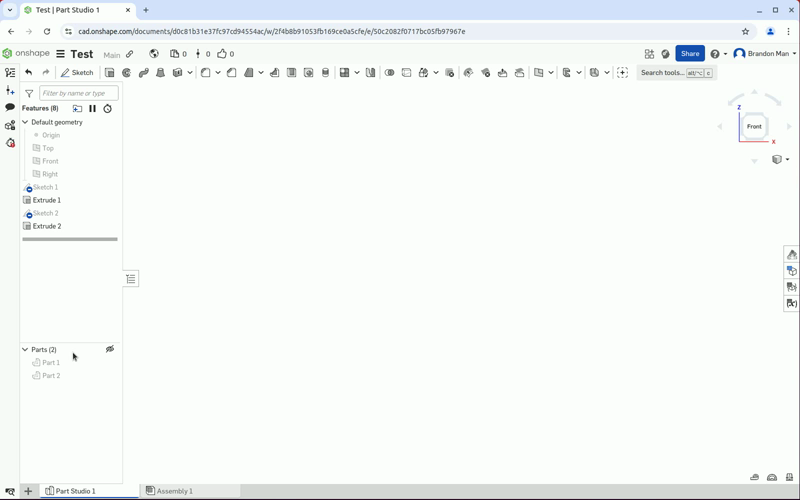
key_up(shift)
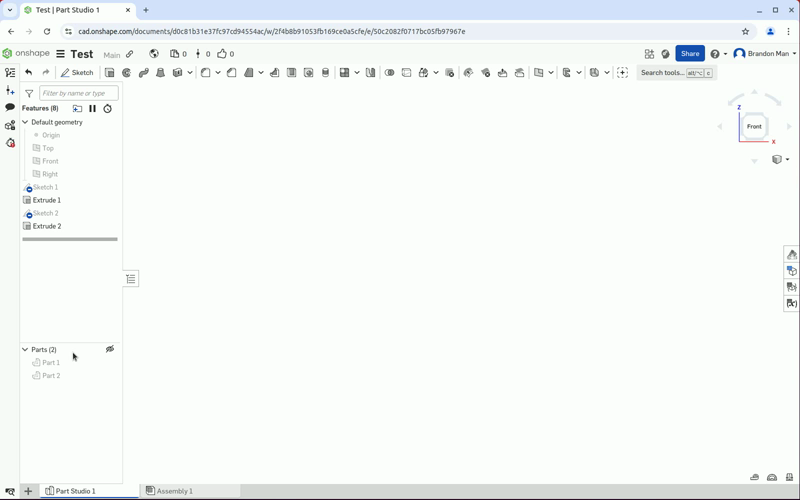
mouse_move(73, 352)
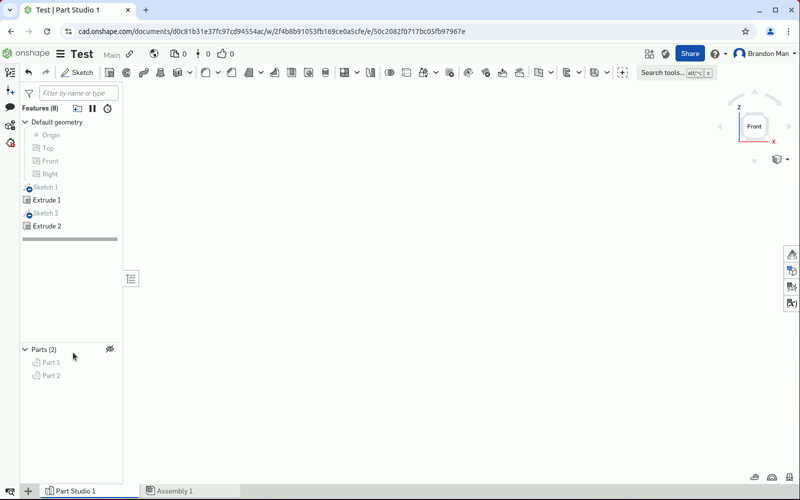
key(shift+y)
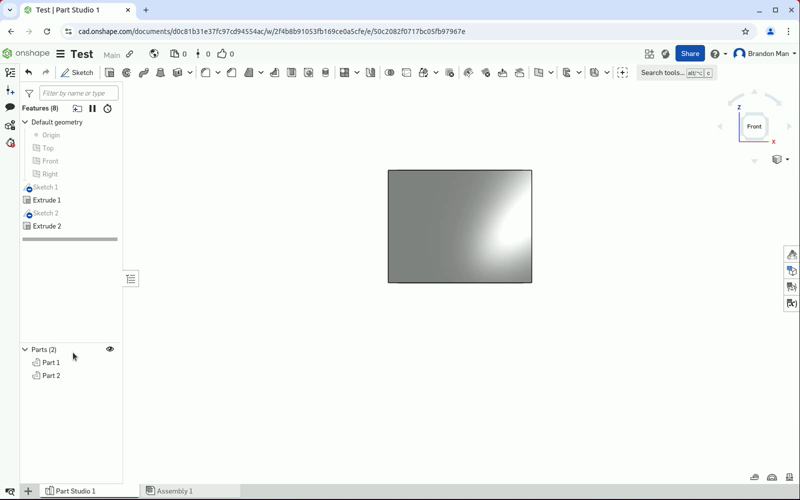
mouse_move(541, 75)
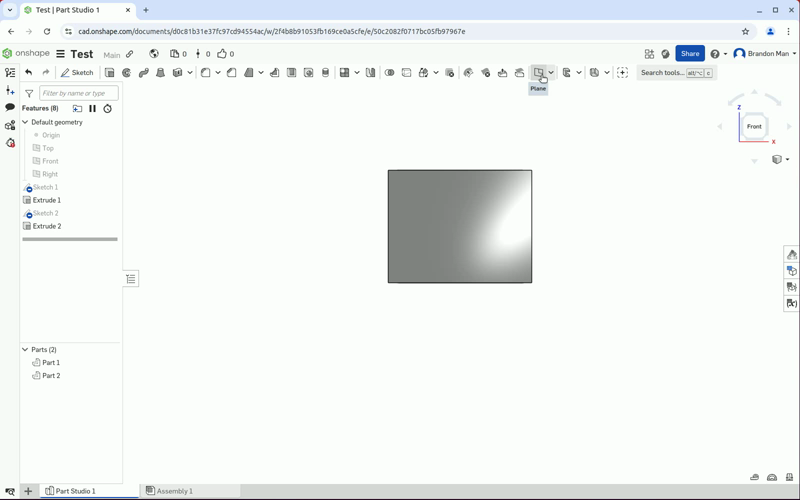
click(541, 75)
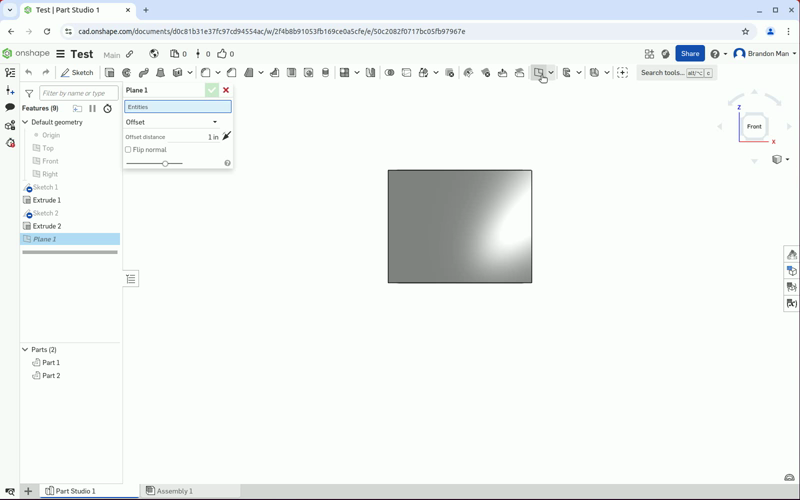
mouse_move(73, 163)
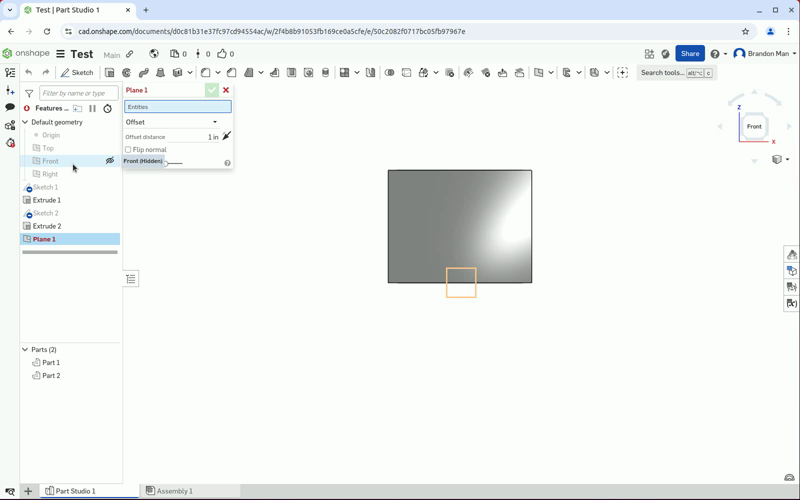
click(73, 163)
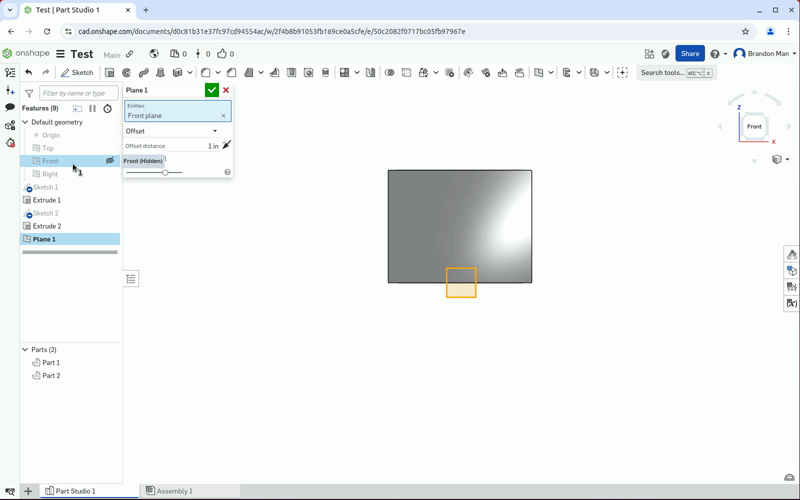
key(tab, 2)
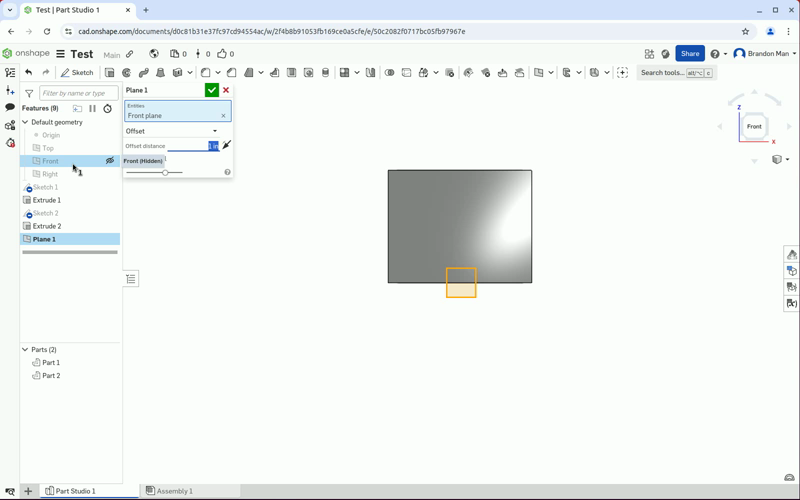
text(14.913)
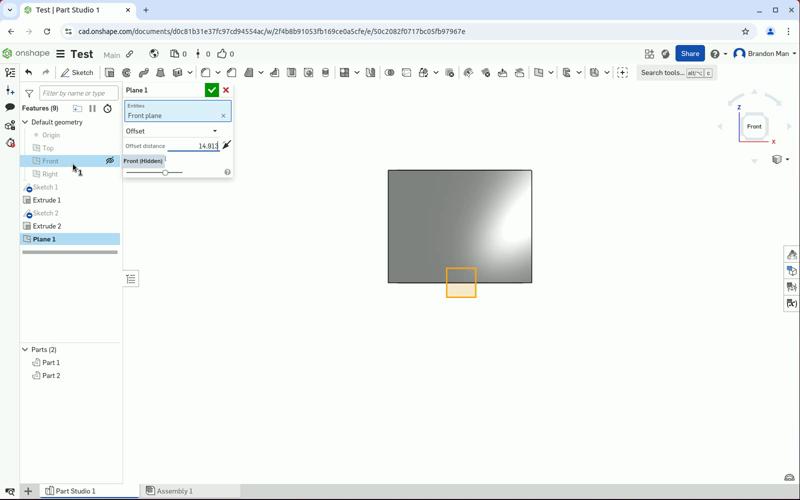
key(enter, 2)
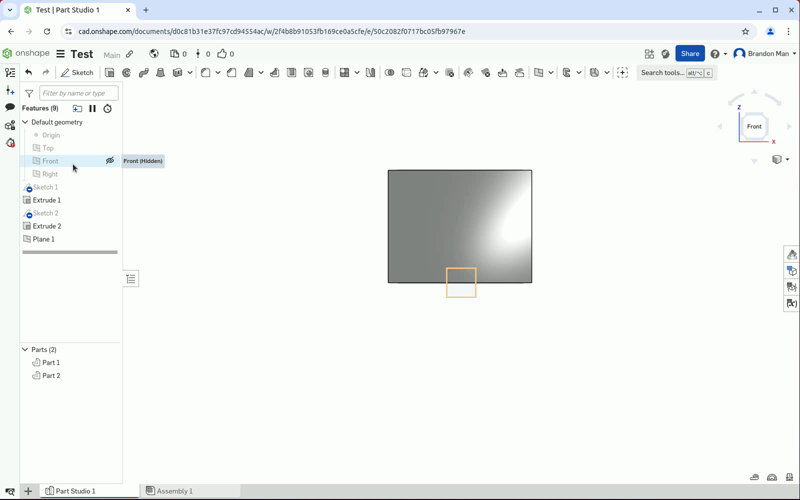
key(shift+s)
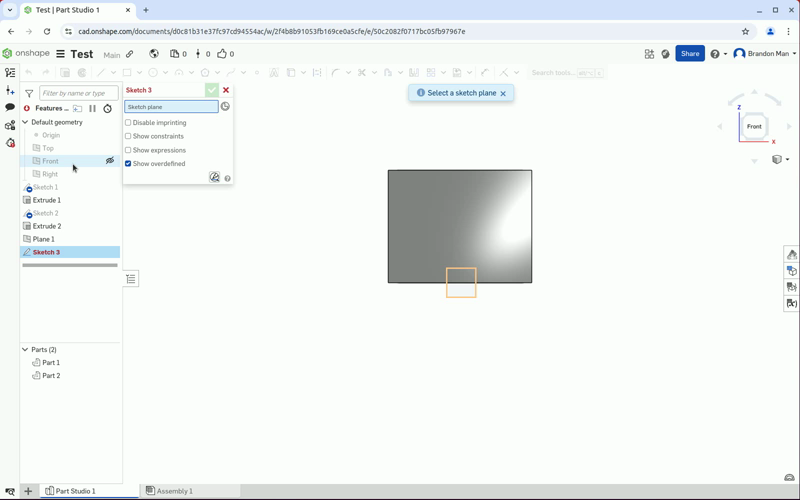
mouse_move(73, 241)
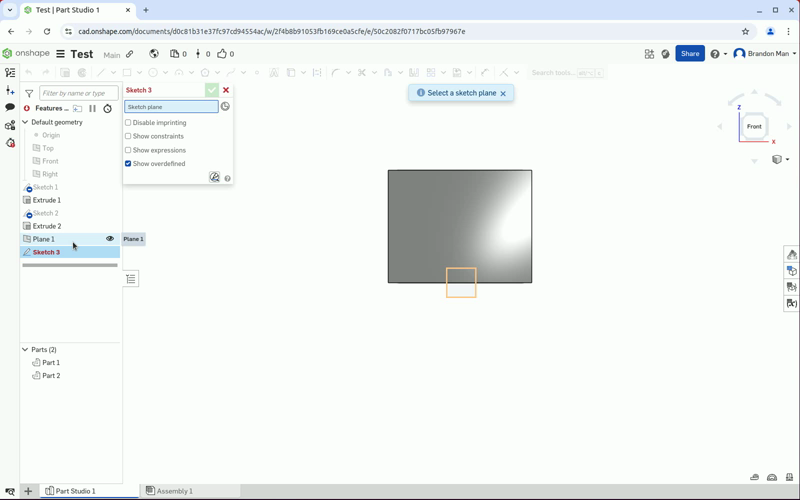
click(73, 241)
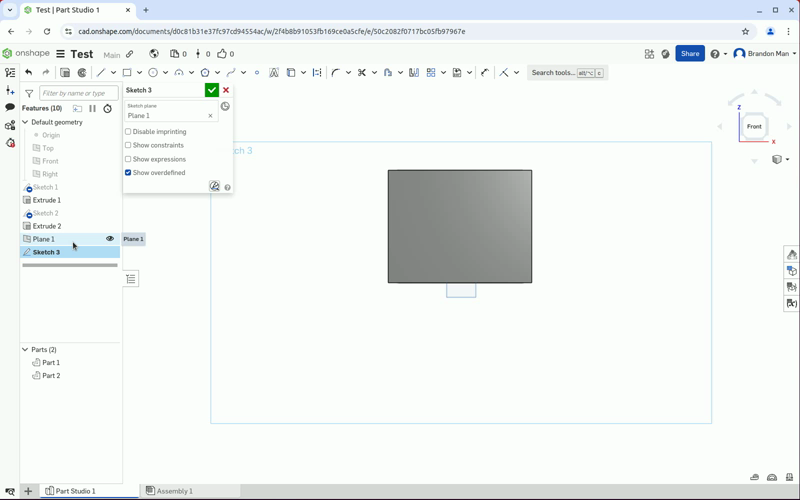
mouse_move(73, 352)
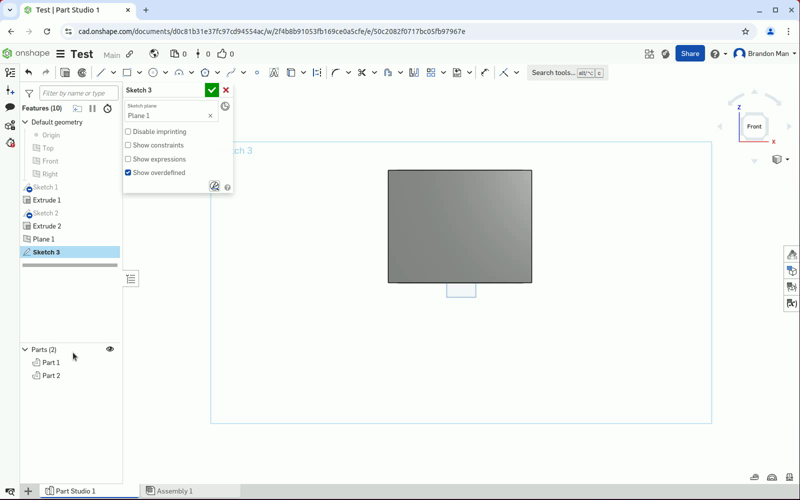
key(y)
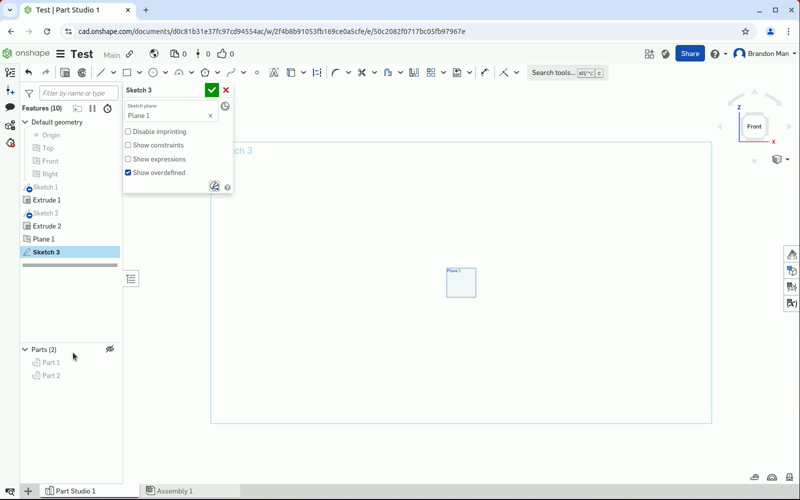
key(c)
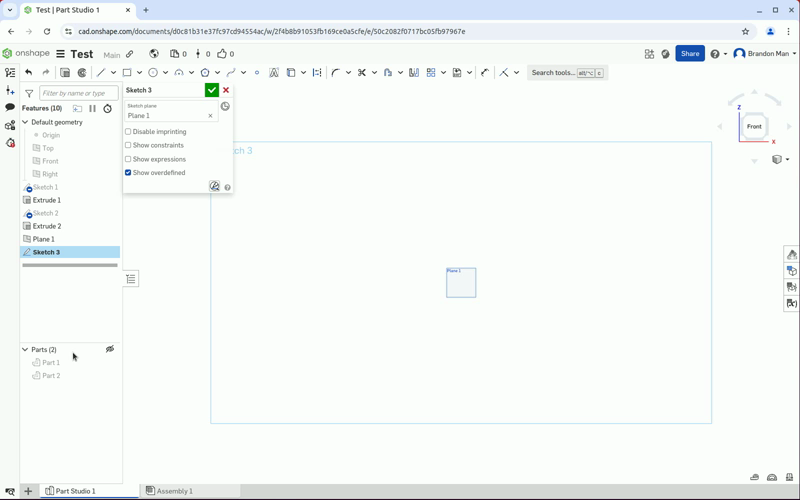
key_down(shift)
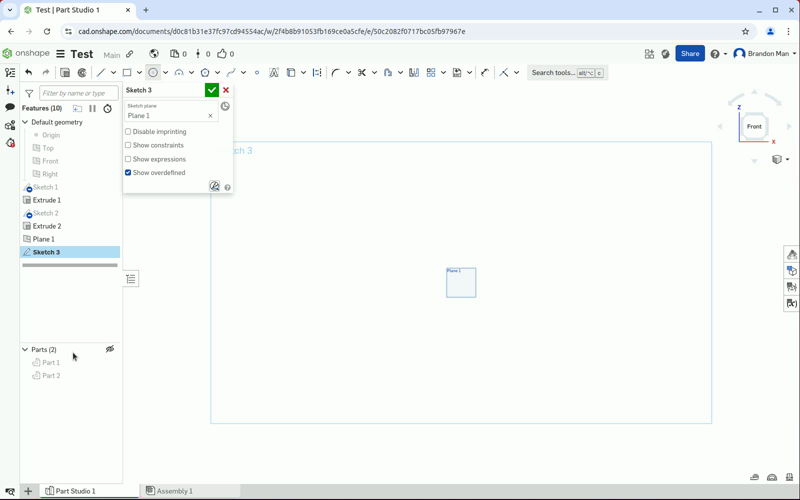
mouse_move(460, 205)
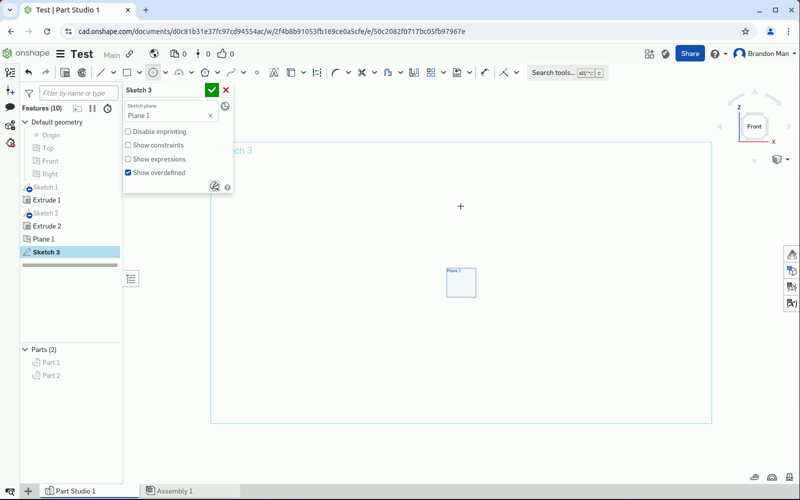
click(460, 205)
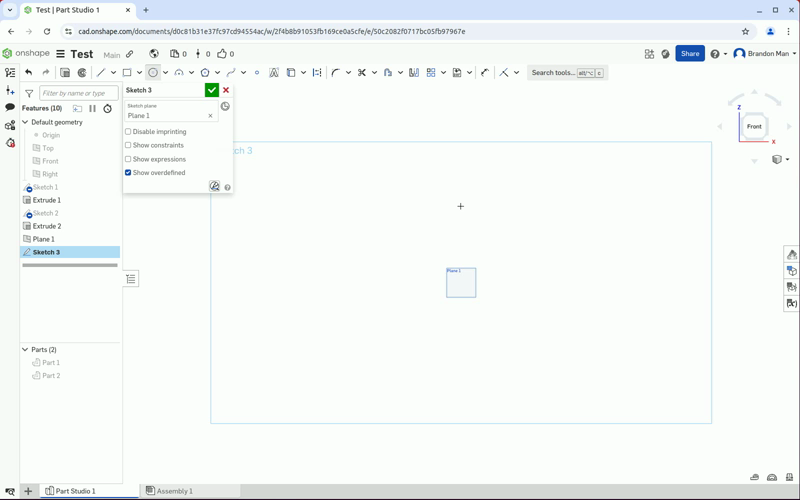
key_up(shift)
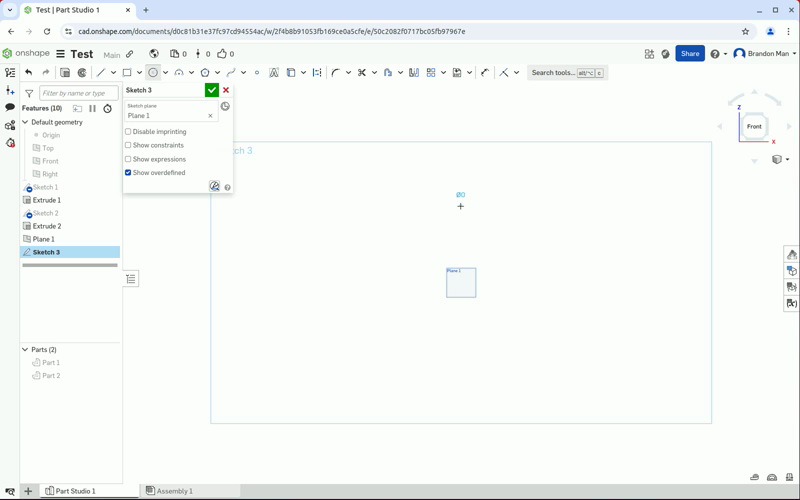
mouse_move(477, 205)
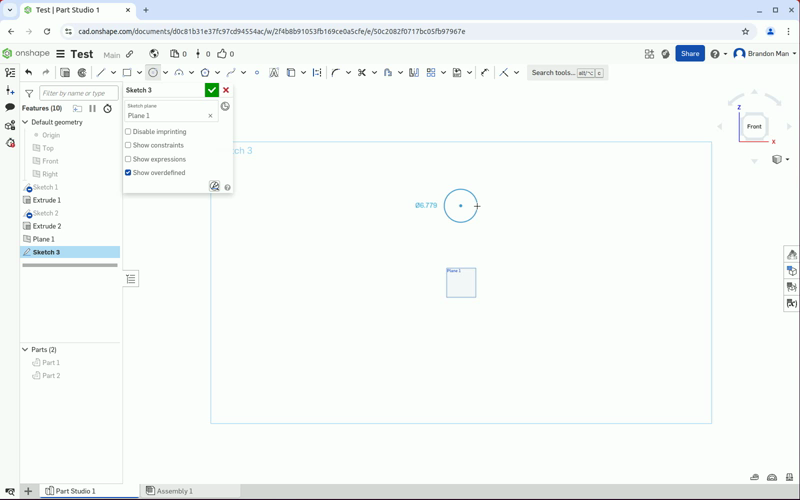
click(477, 205)
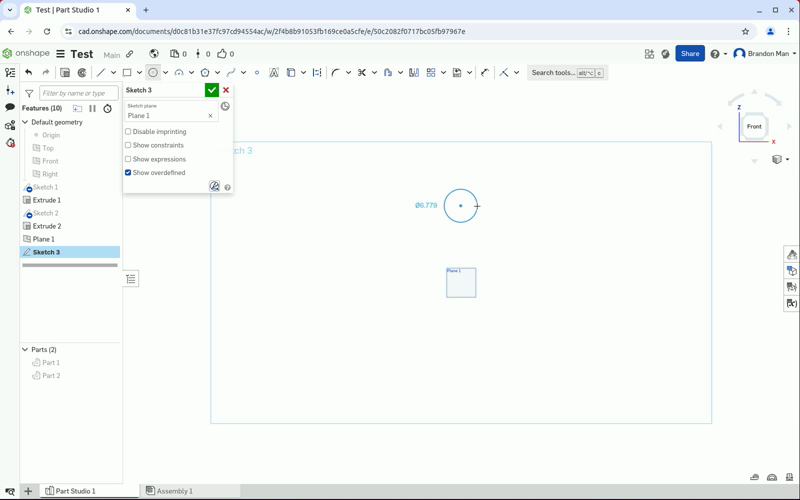
key(esc)
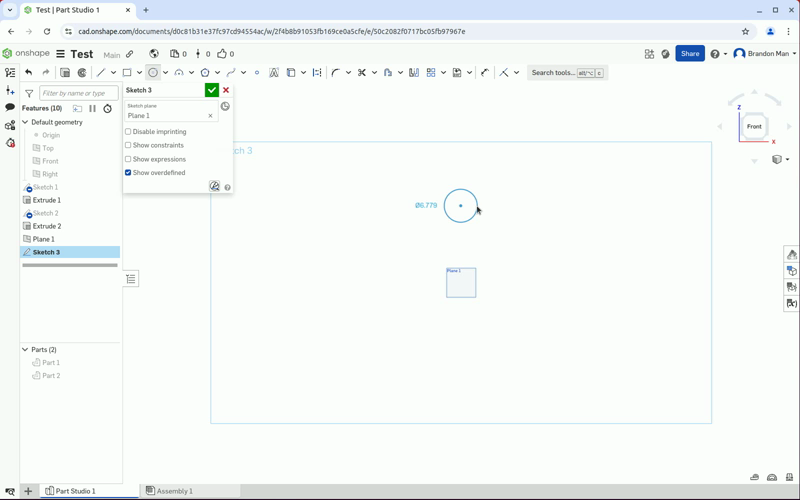
mouse_move(446, 209)
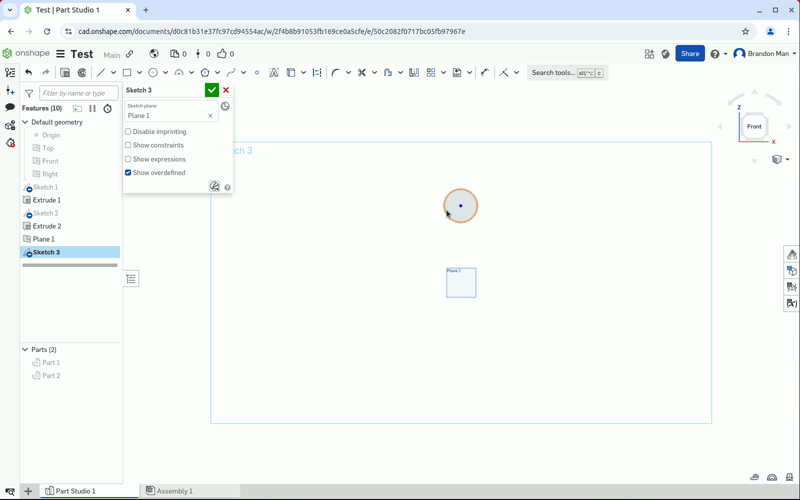
scroll(6)
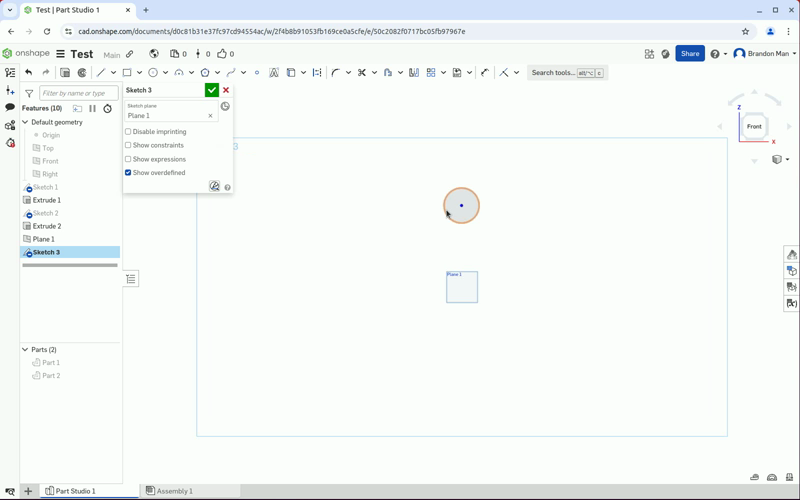
scroll(6)
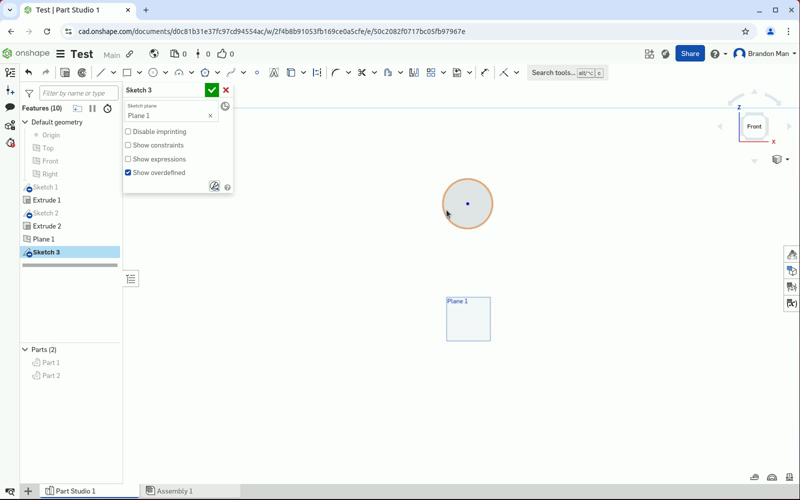
scroll(6)
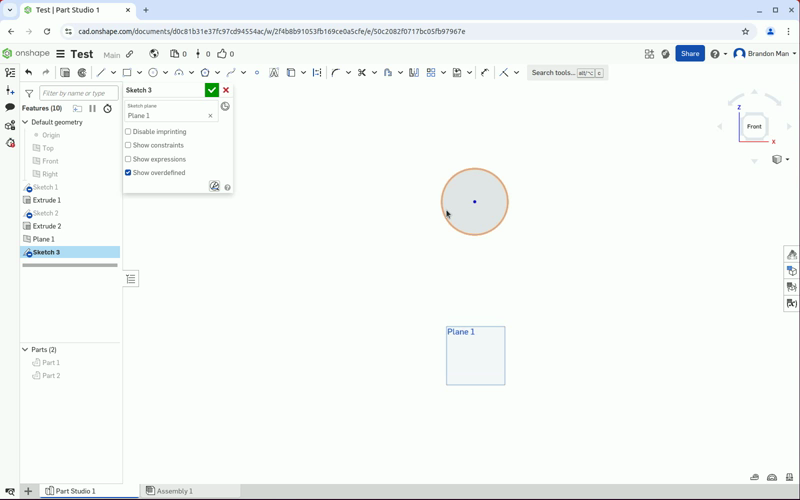
scroll(6)
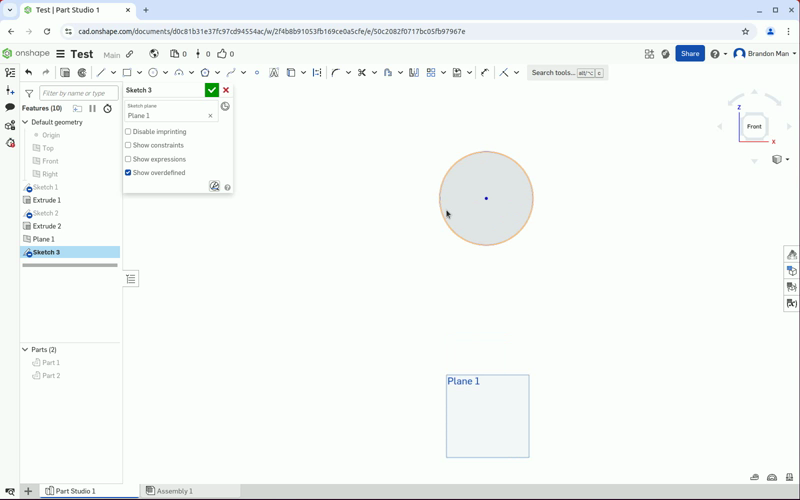
scroll(6)
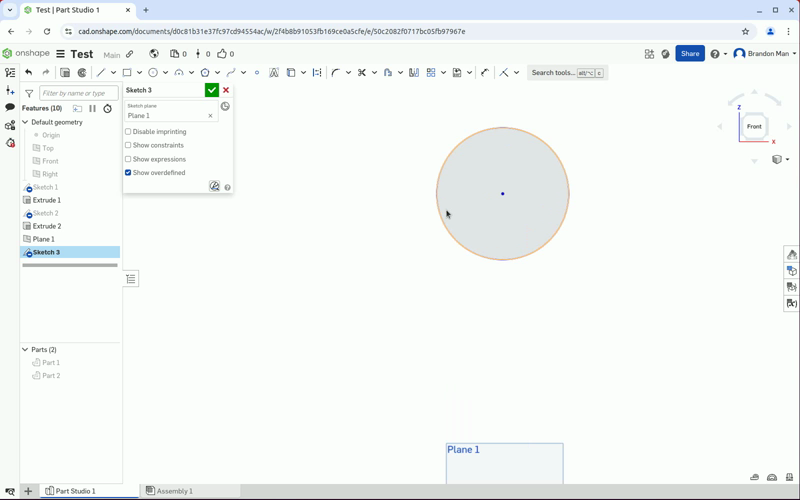
scroll(6)
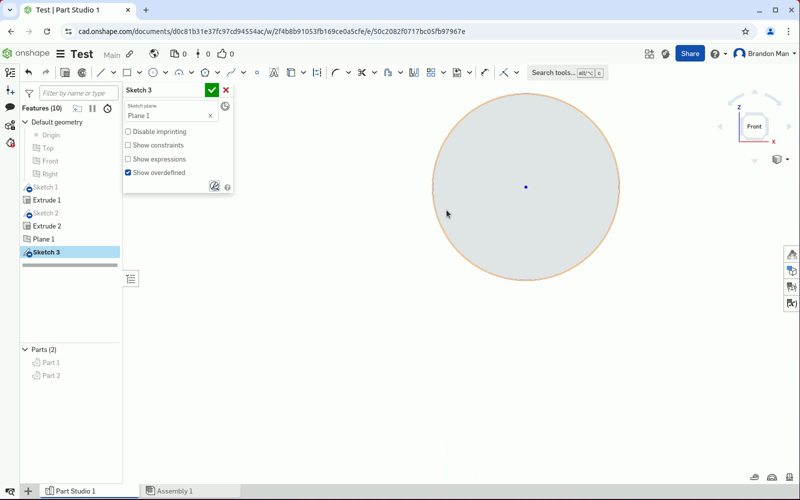
scroll(6)
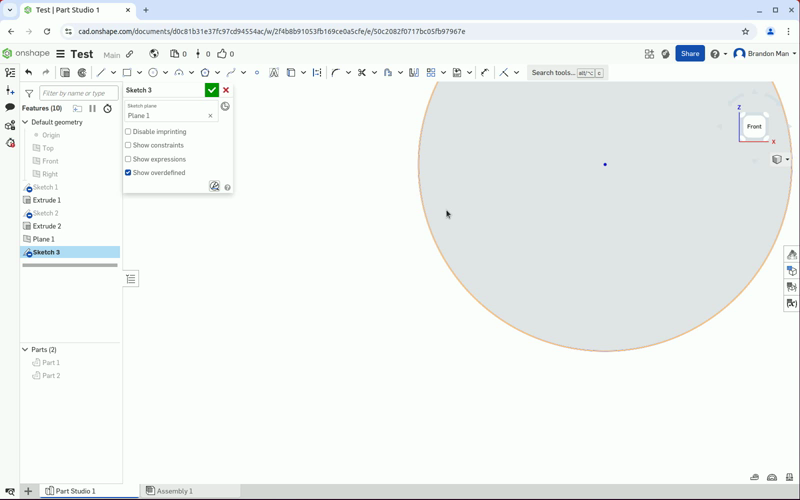
click(446, 209)
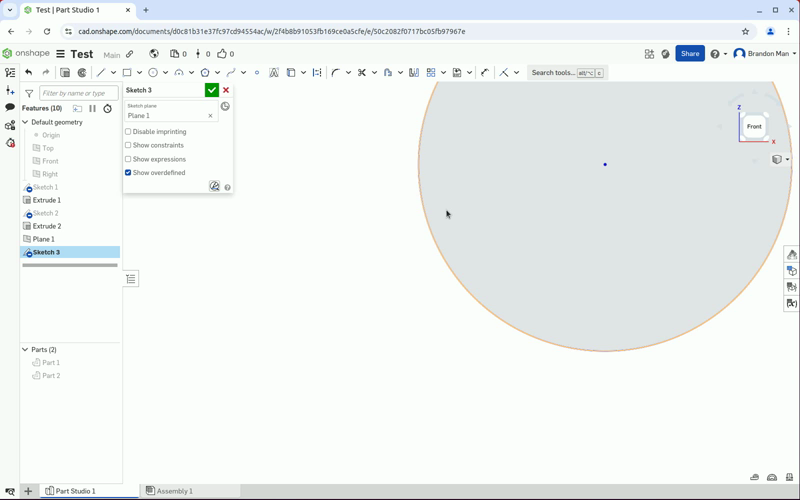
scroll(-6)
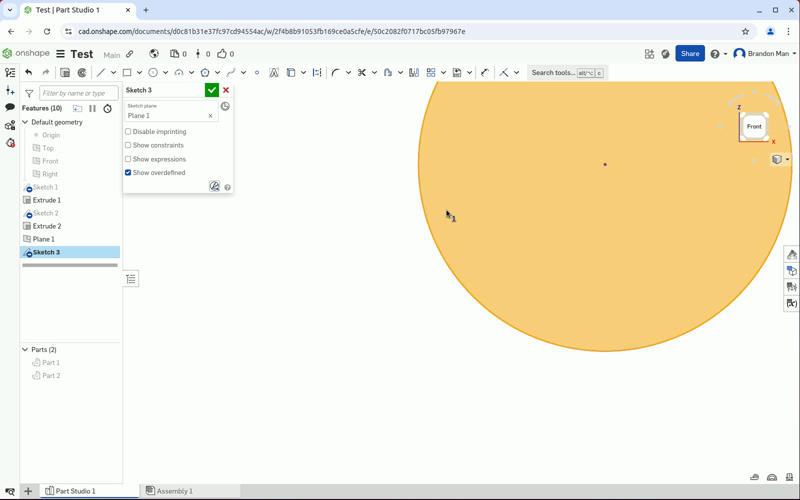
scroll(-6)
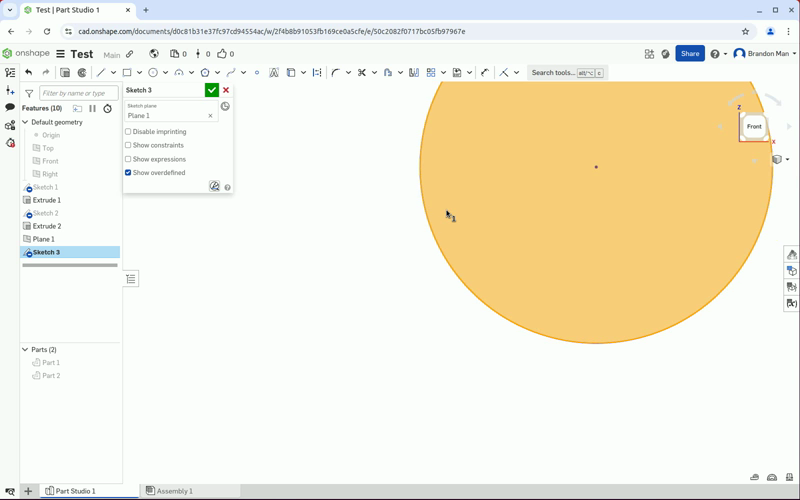
scroll(-6)
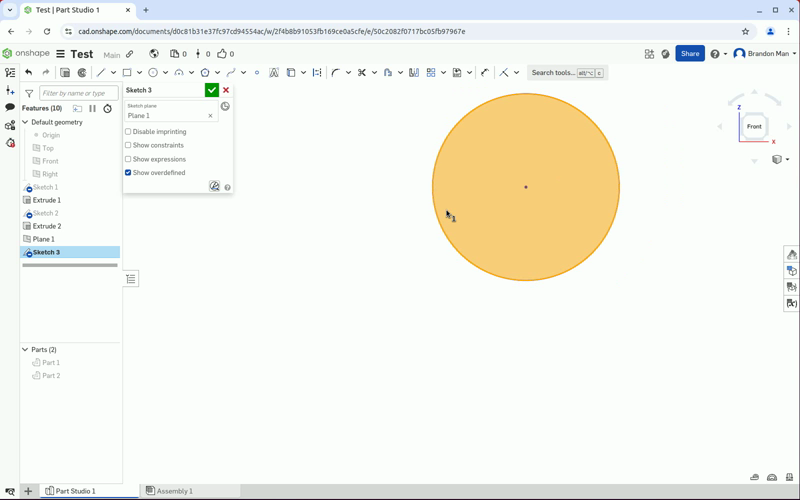
scroll(-6)
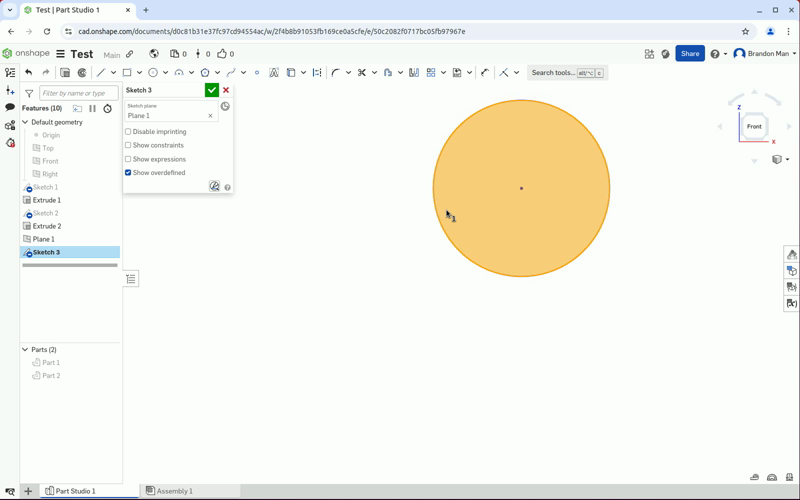
scroll(-6)
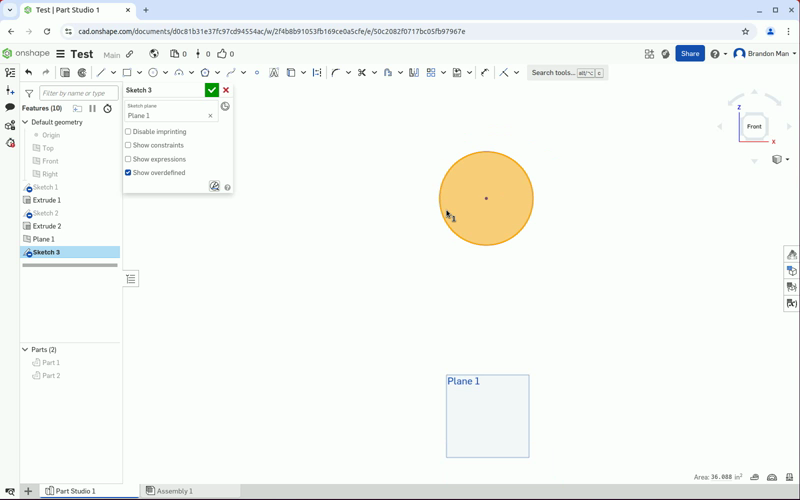
scroll(-6)
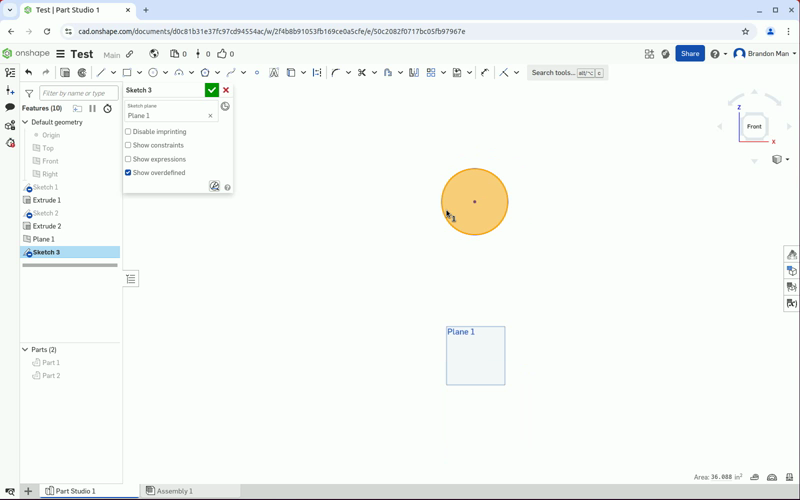
scroll(-6)
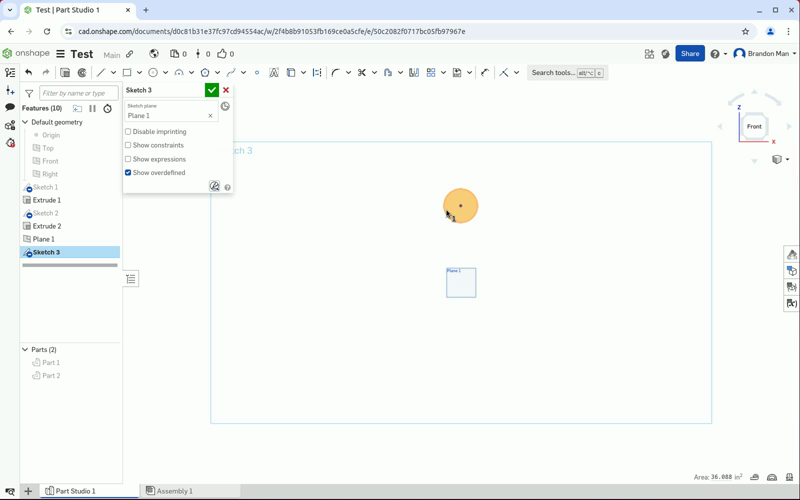
mouse_move(73, 352)
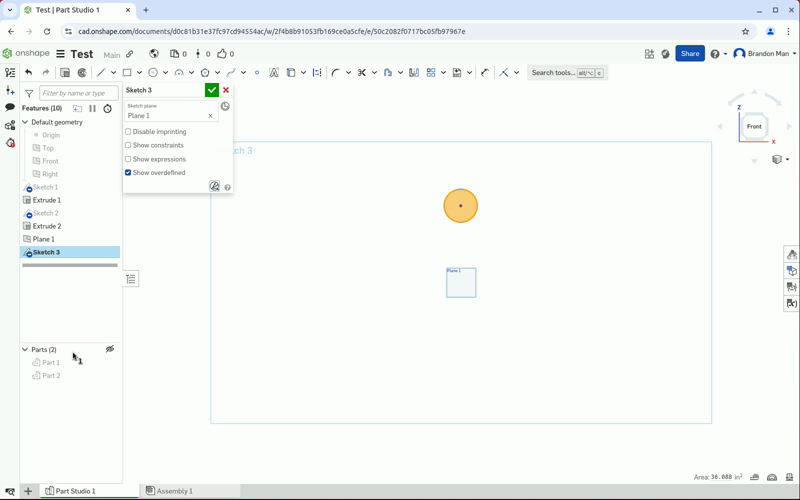
key(shift+y)
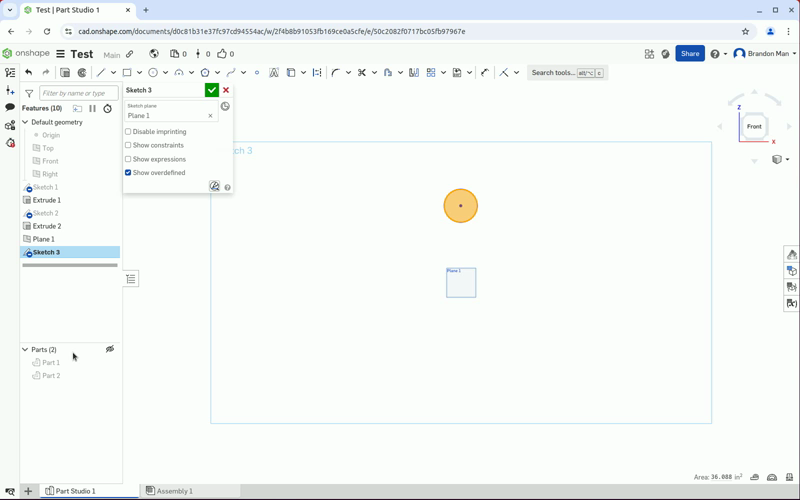
key(shift+e)
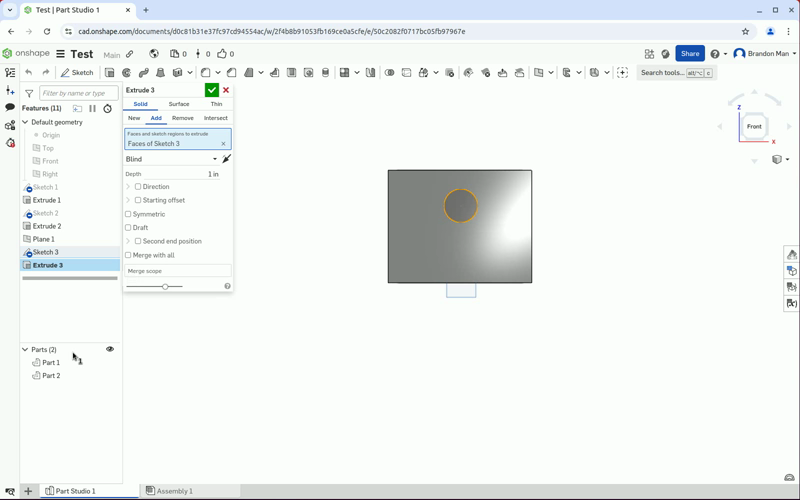
mouse_move(143, 106)
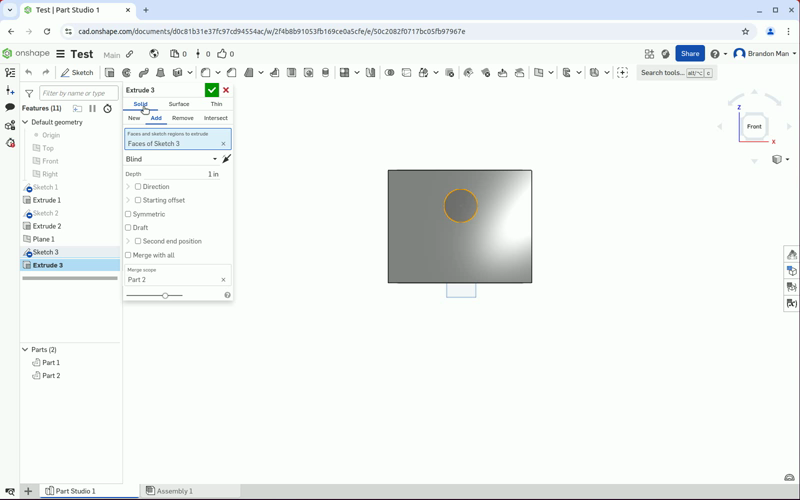
click(143, 106)
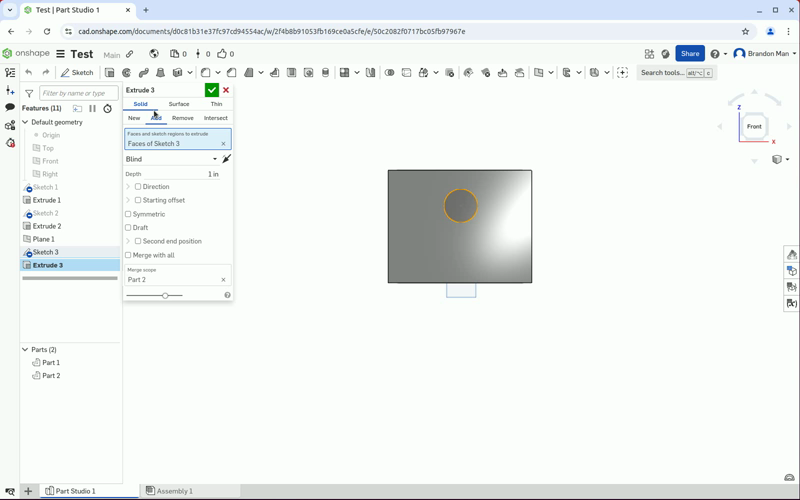
mouse_move(186, 120)
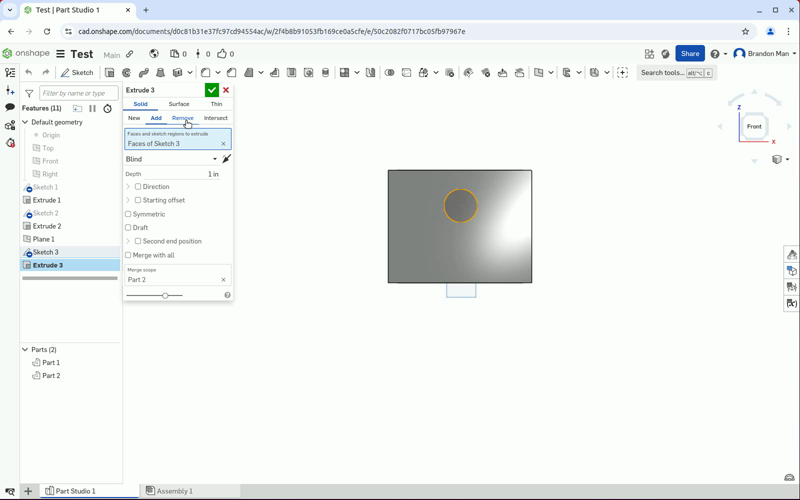
click(186, 120)
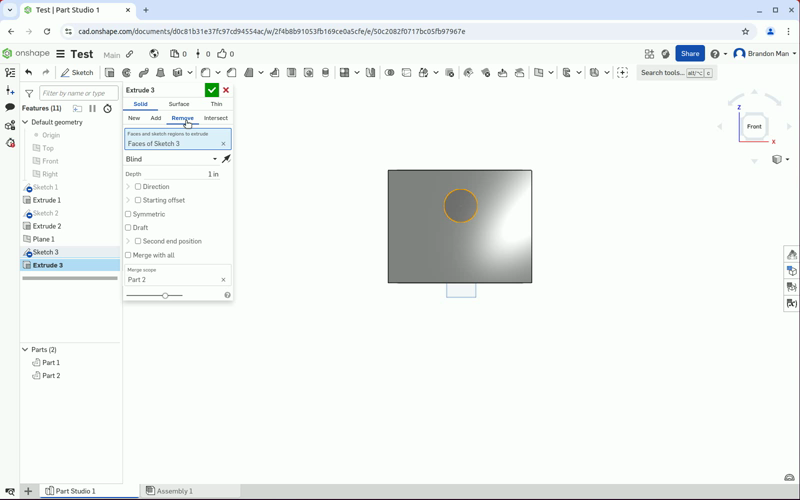
key(tab, 4)
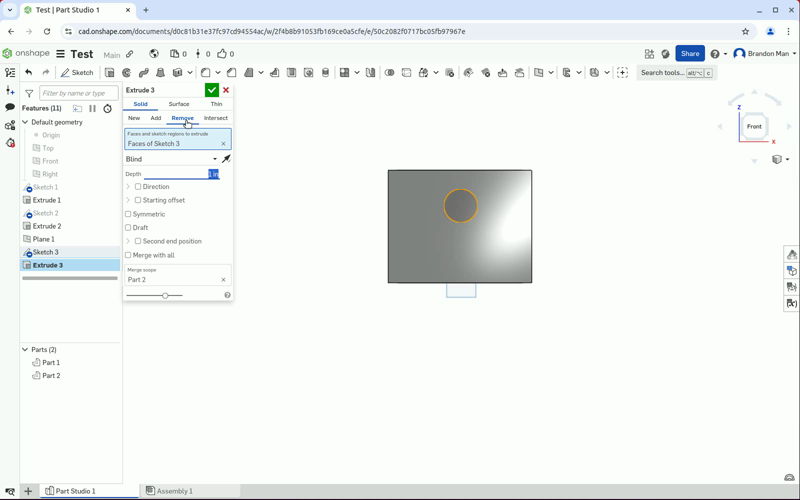
text(5.055)
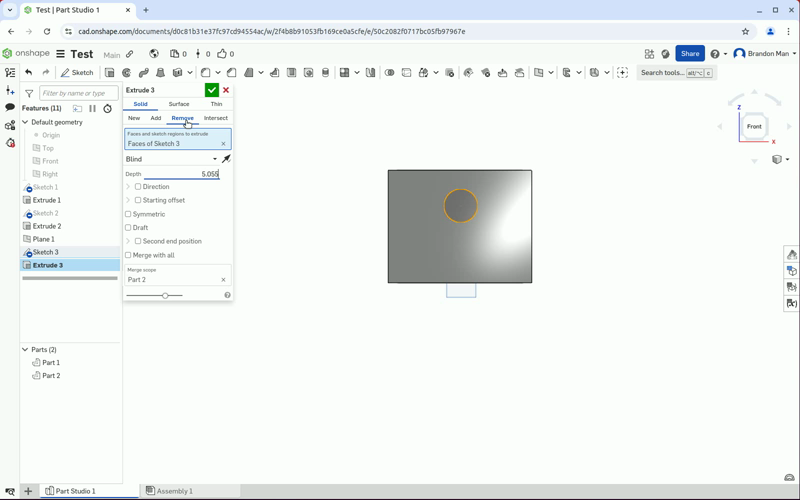
key(tab, 6)
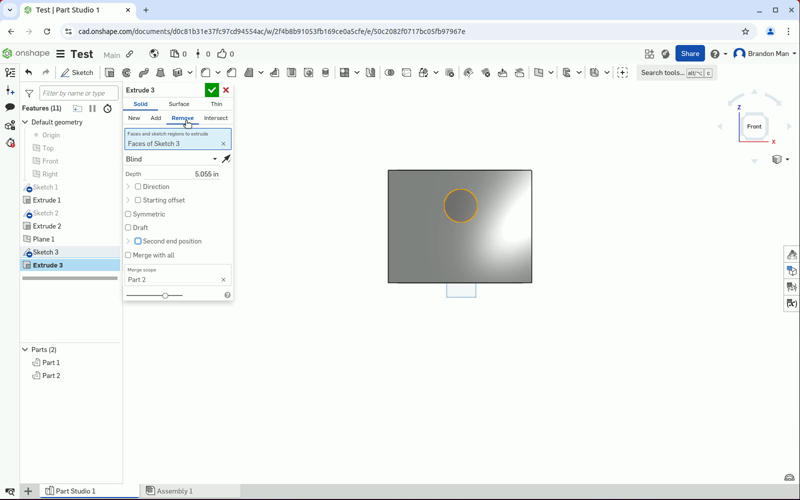
key(space)
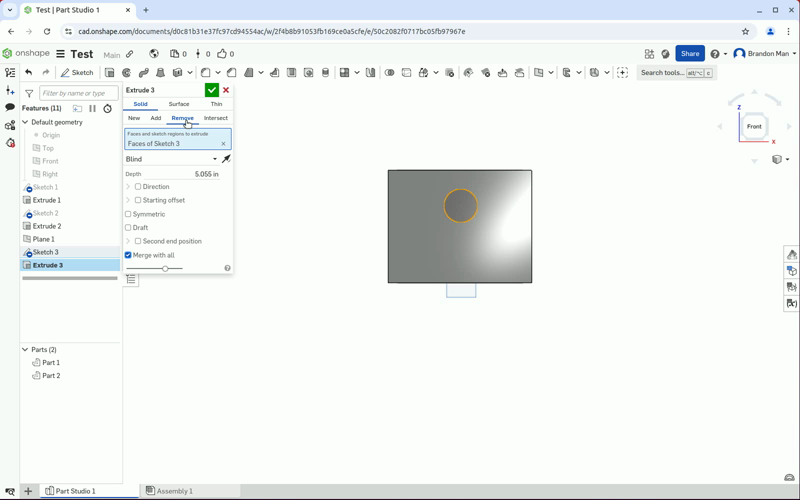
key(enter)
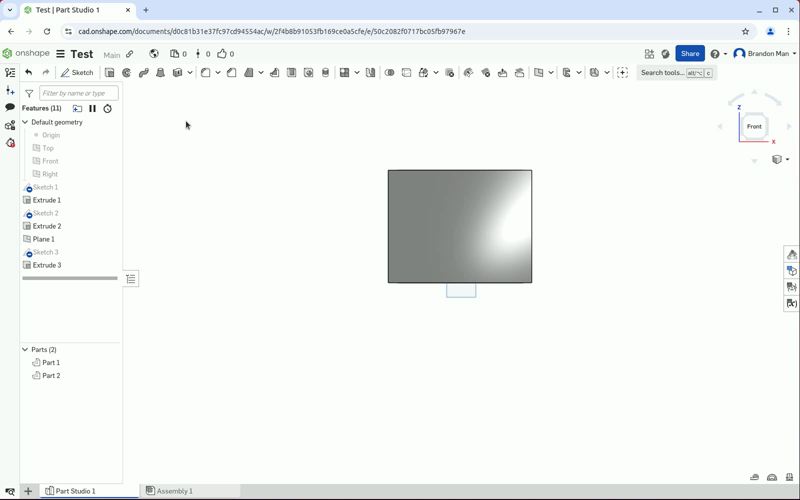
key(shift+h)
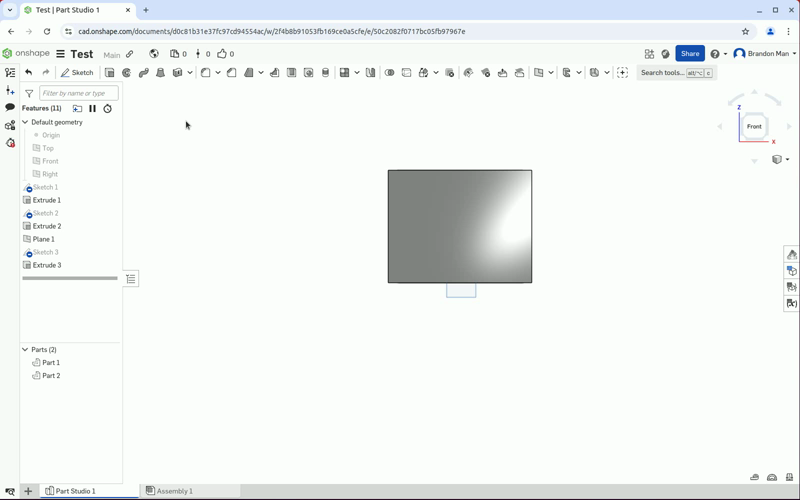
key(shift+h)
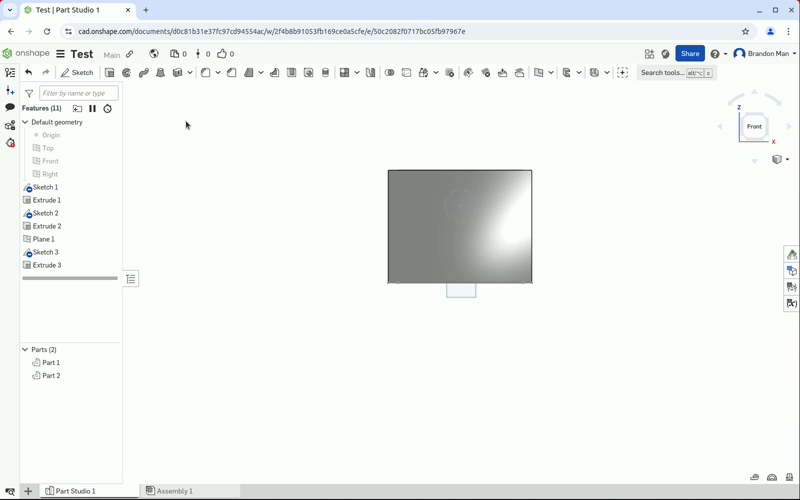
key(shift+7)
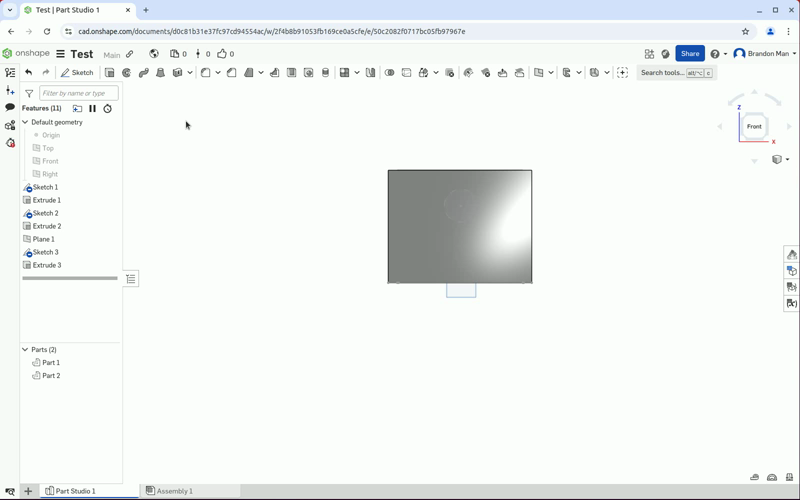
key(left, 2)
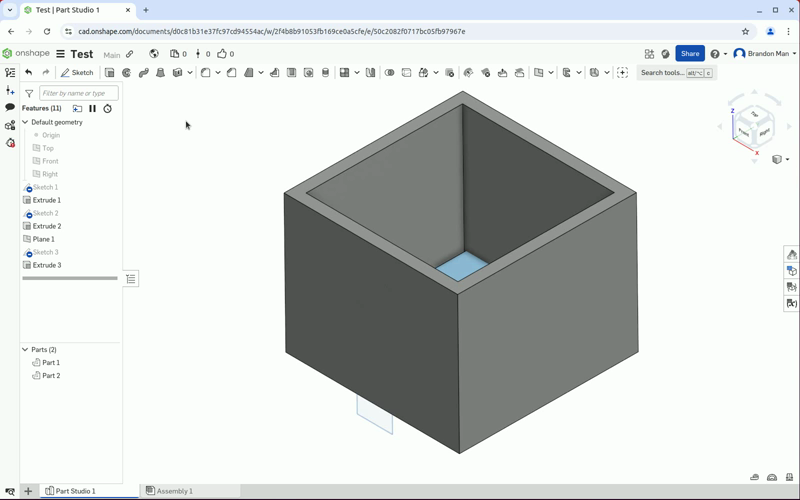
key(down, 2)
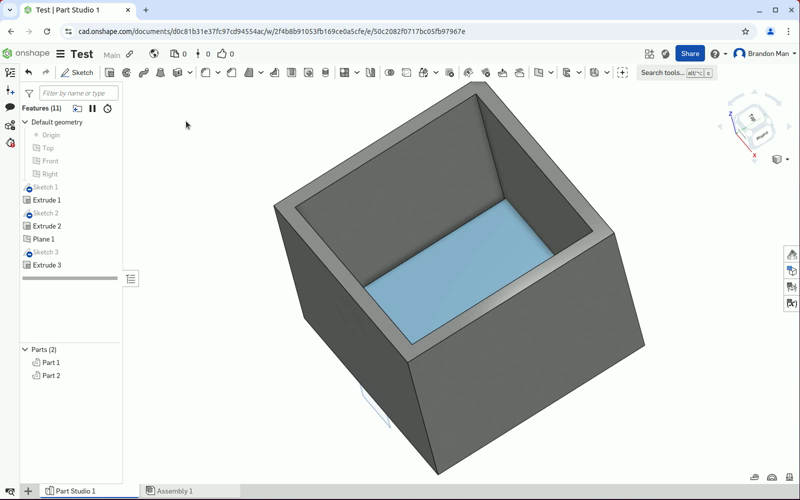
key(up, 2)
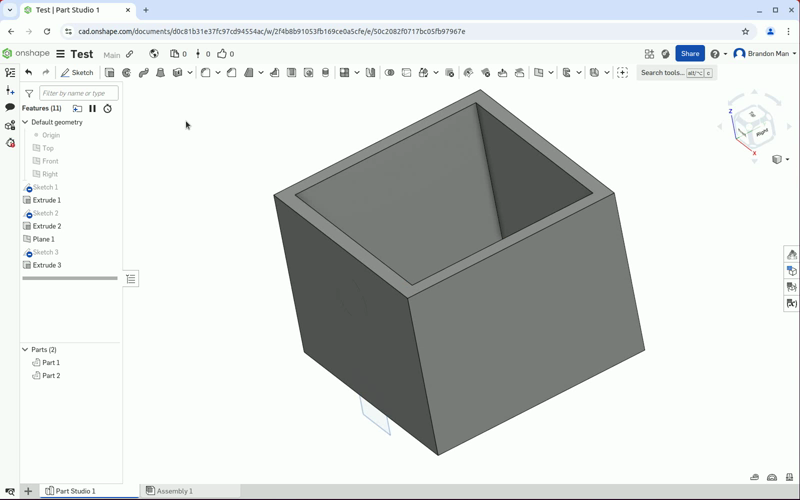
key(right, 2)
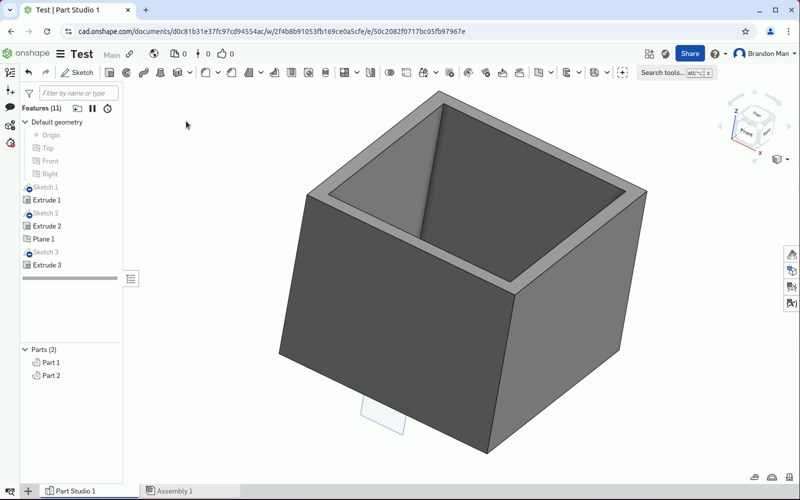
mouse_move(73, 189)
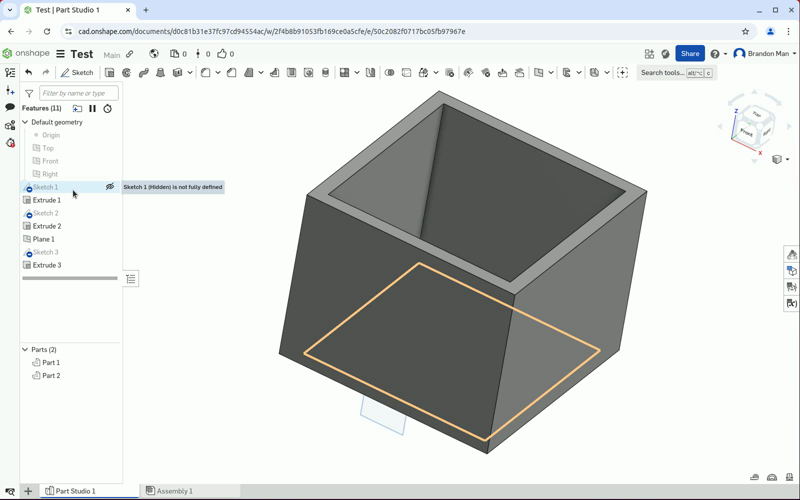
click(73, 189)